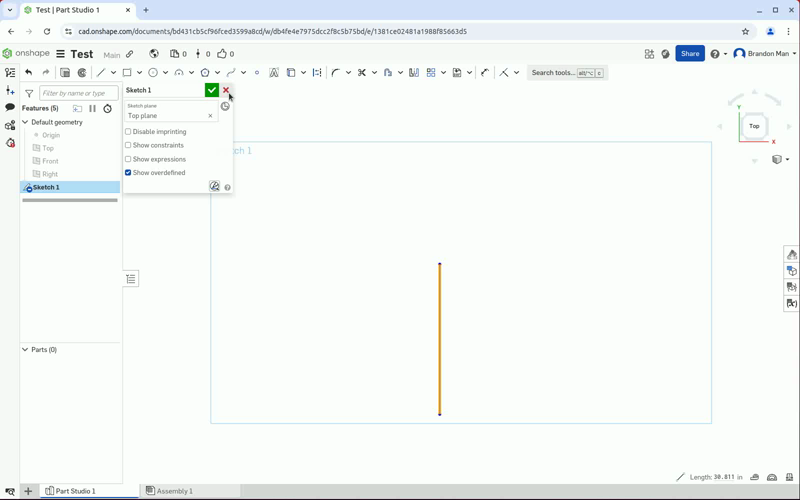
key(shift+h)
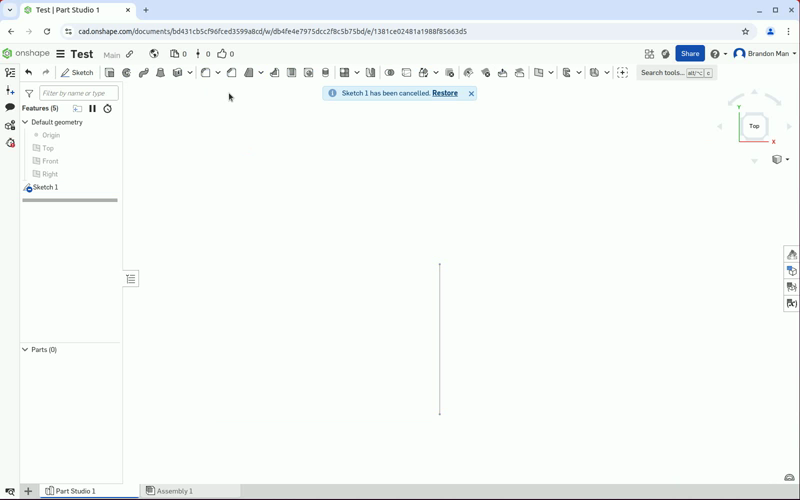
key(shift+s)
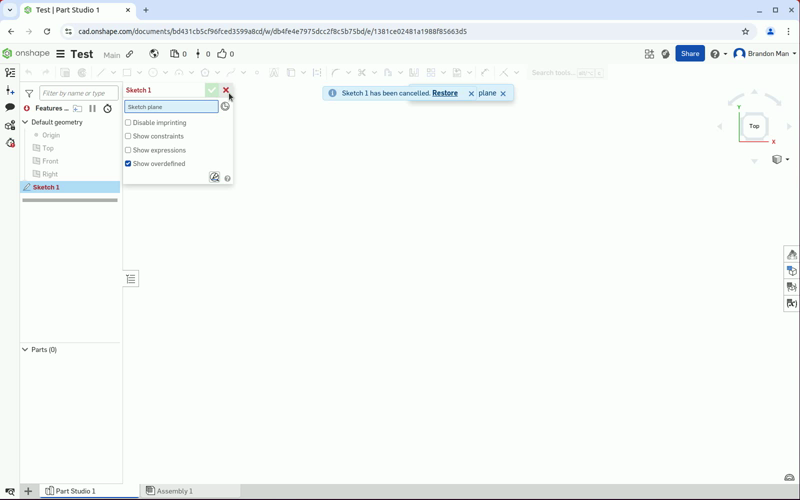
mouse_move(73, 150)
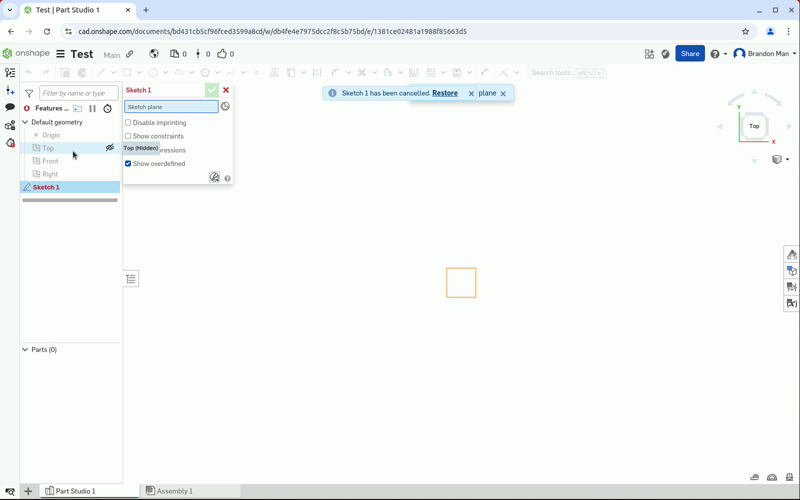
click(73, 150)
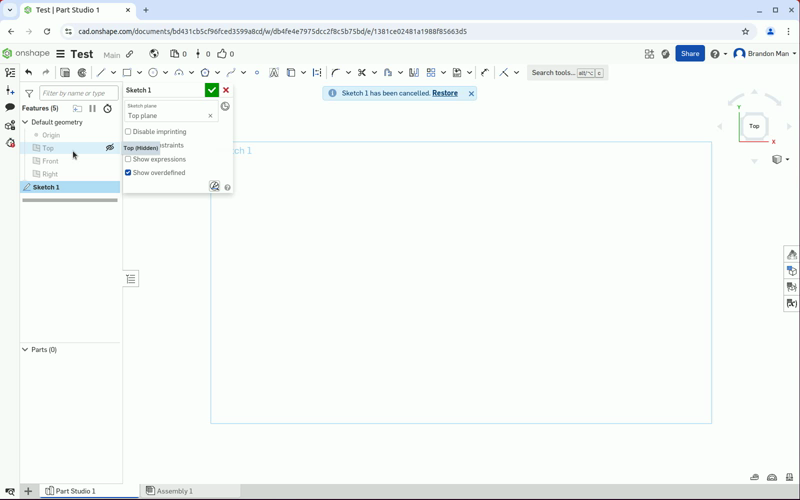
mouse_move(73, 352)
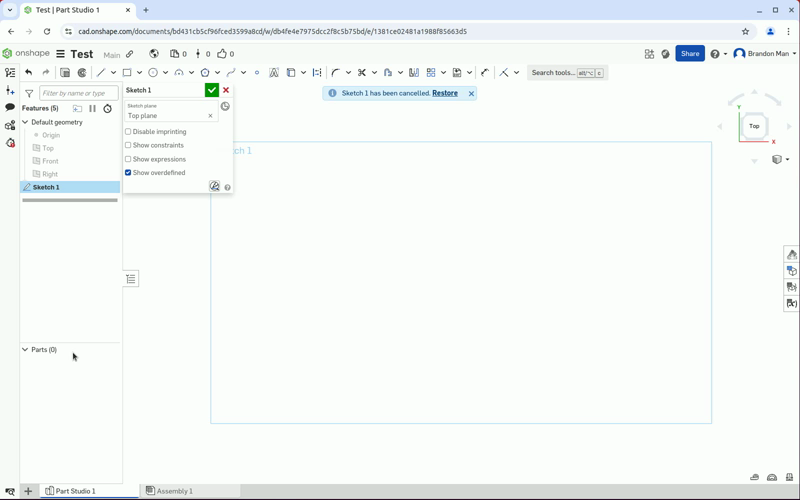
key(y)
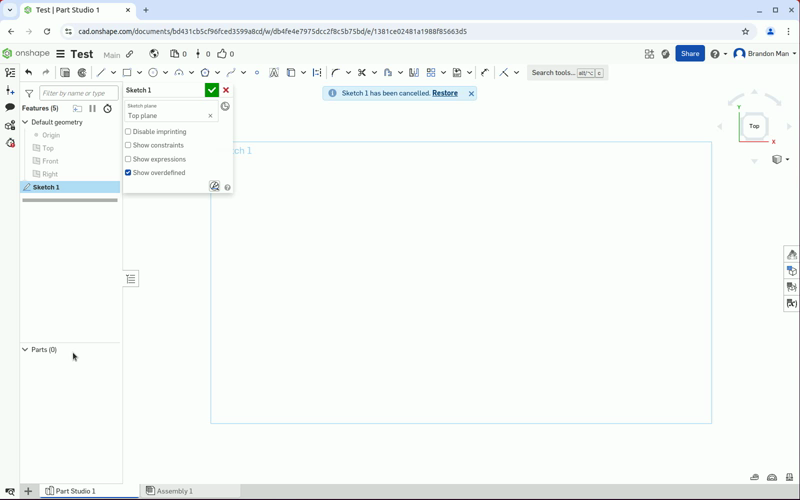
key(l)
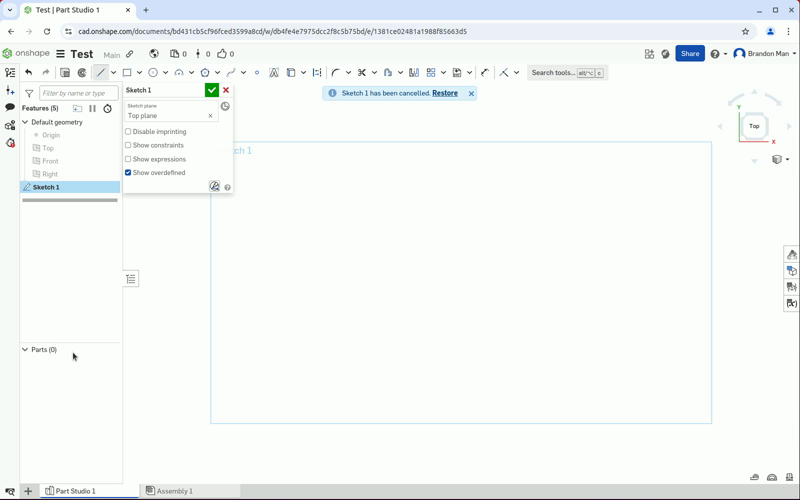
key_down(shift)
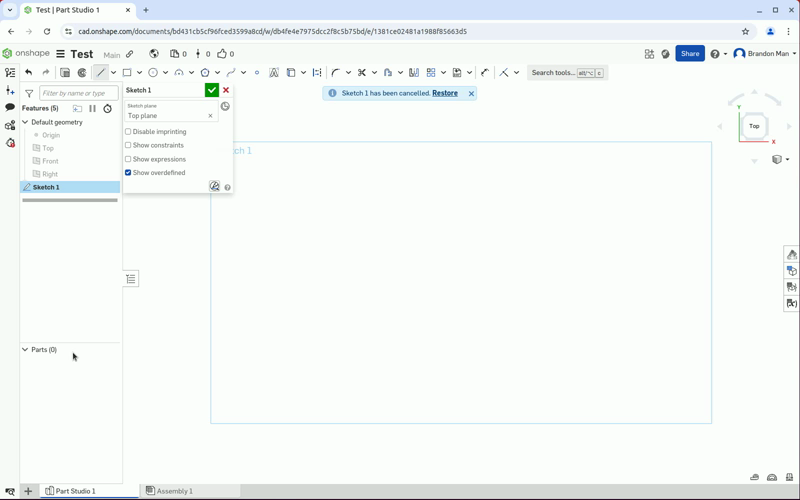
mouse_move(460, 282)
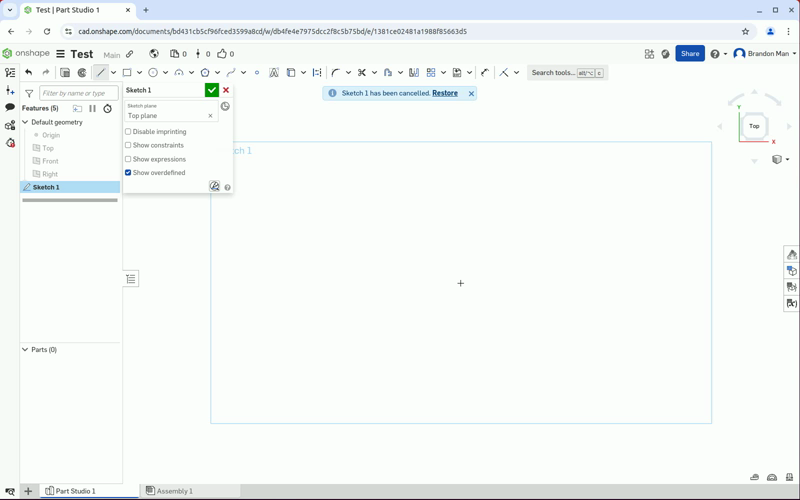
click(460, 282)
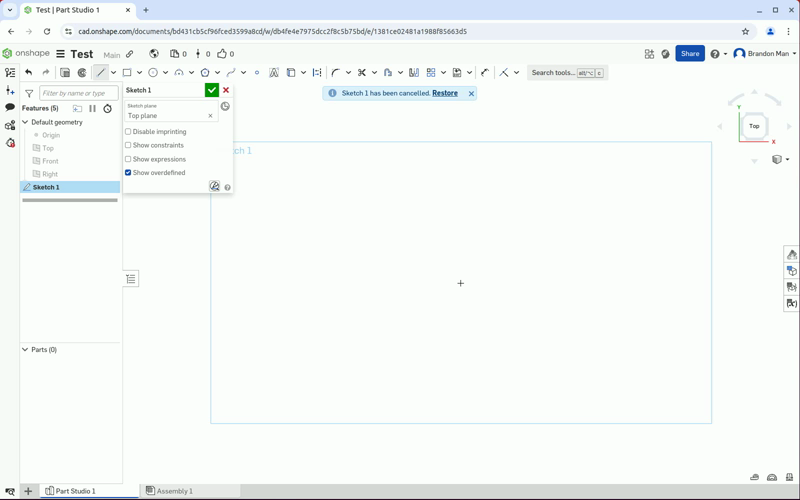
key_up(shift)
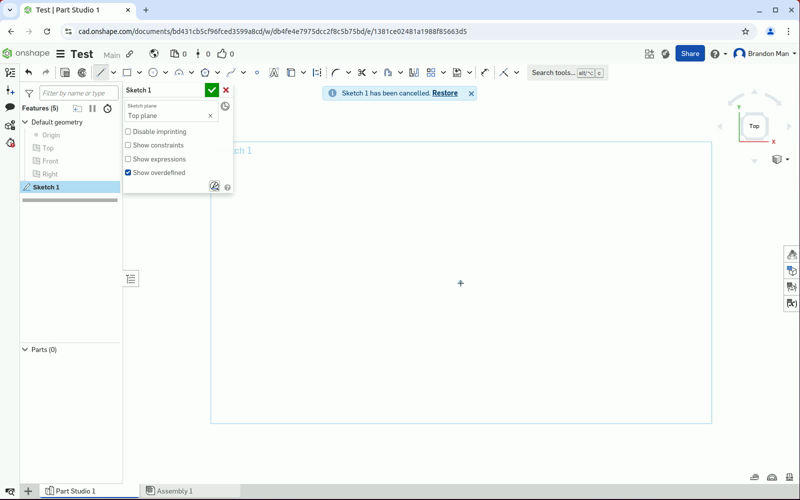
key_down(shift)
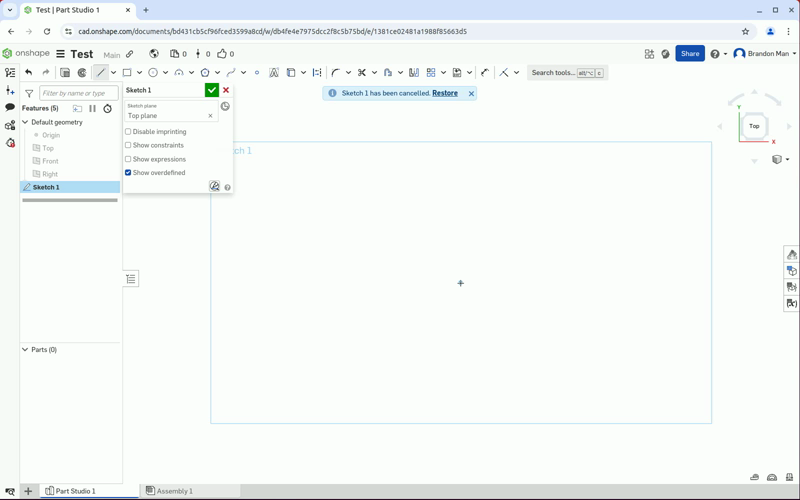
mouse_move(490, 282)
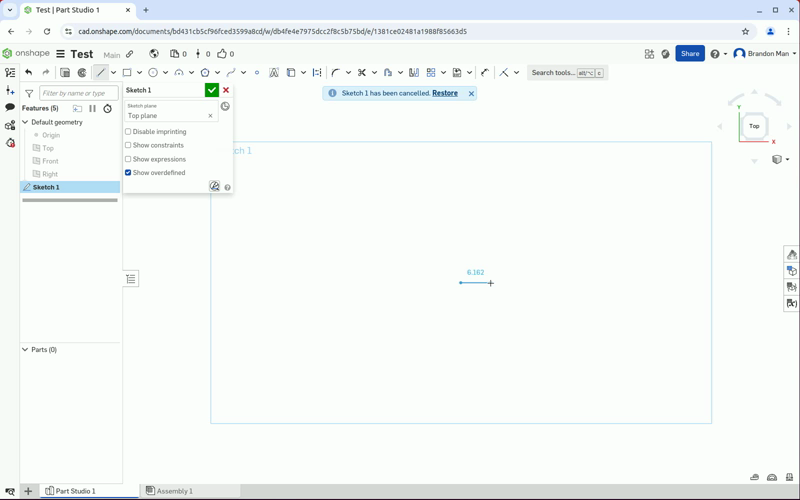
mouse_move(504, 282)
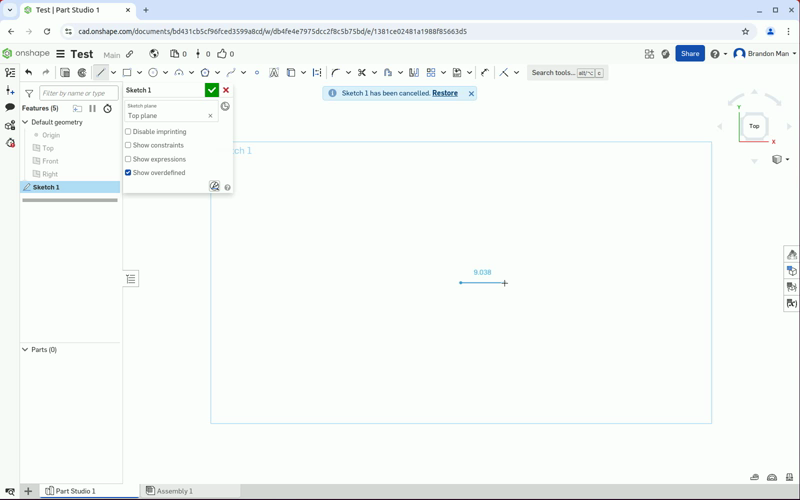
click(504, 282)
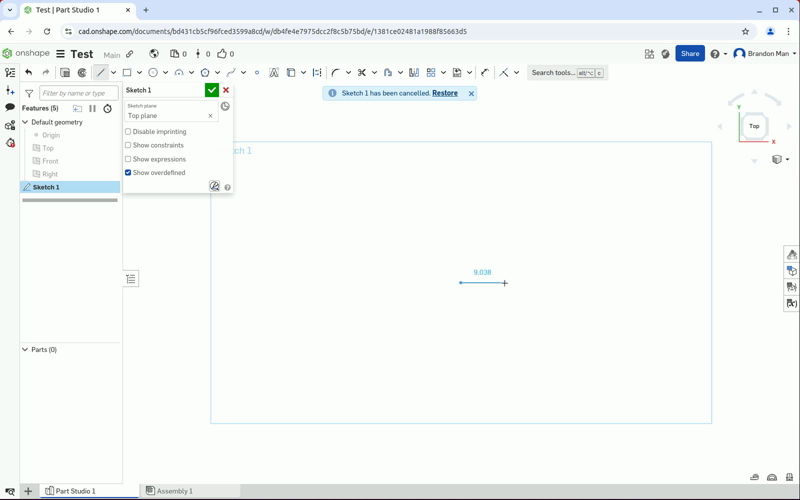
key_up(shift)
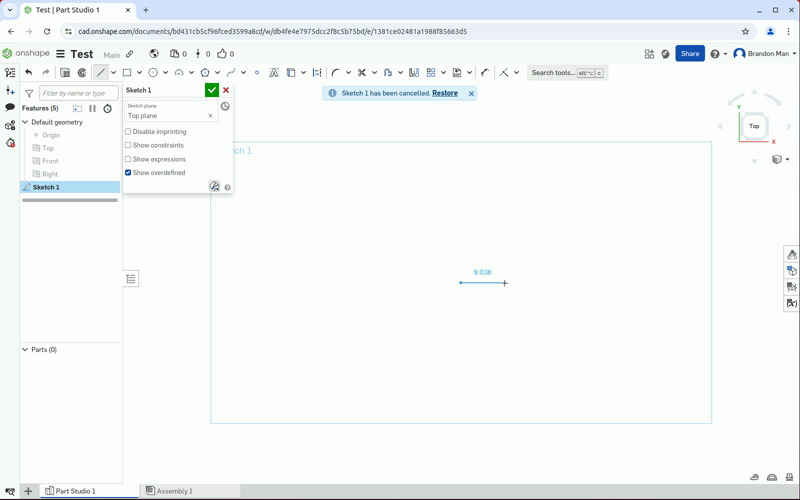
key_down(shift)
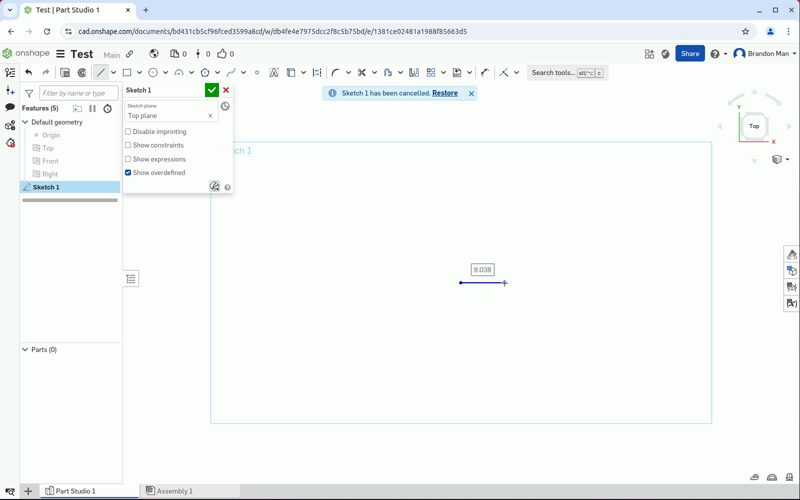
mouse_move(534, 282)
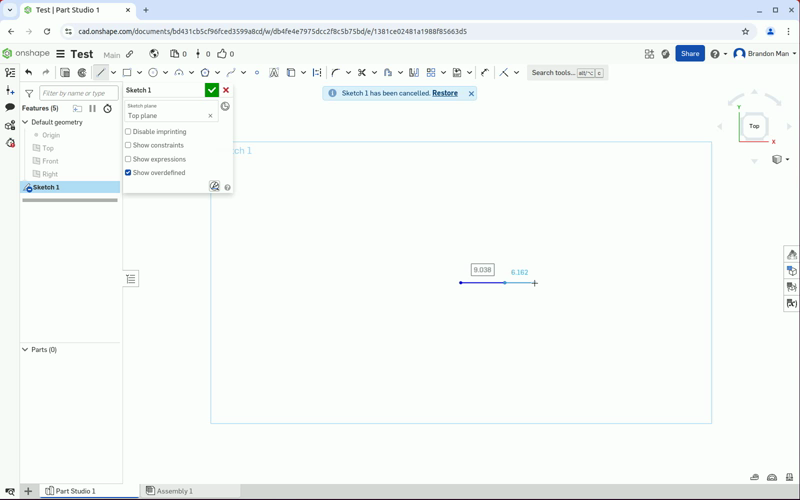
mouse_move(504, 263)
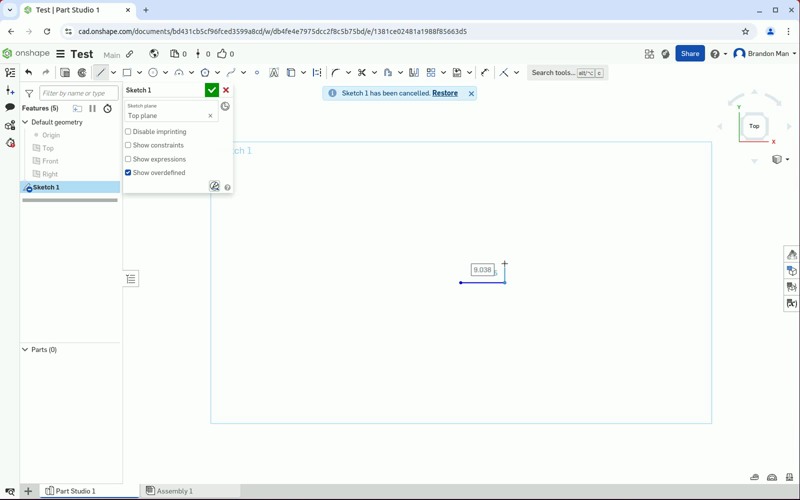
click(504, 263)
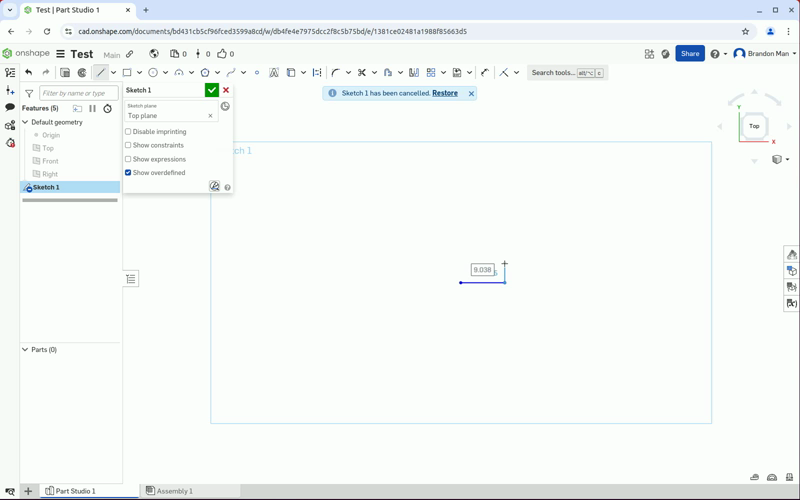
key_up(shift)
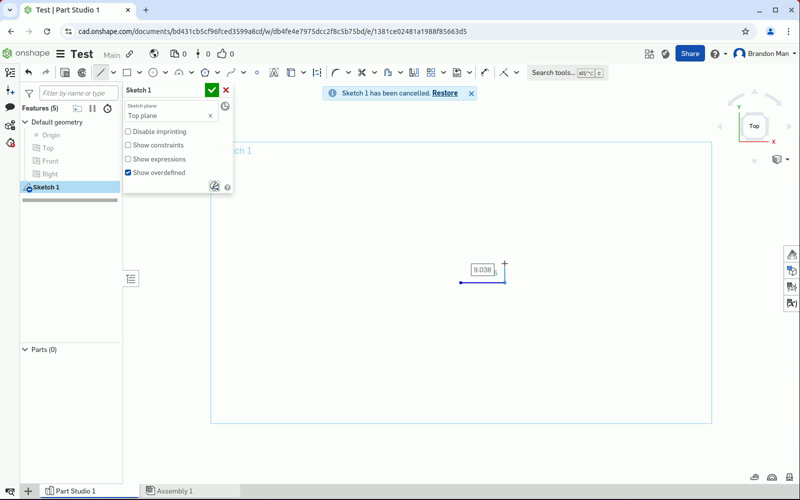
key_down(shift)
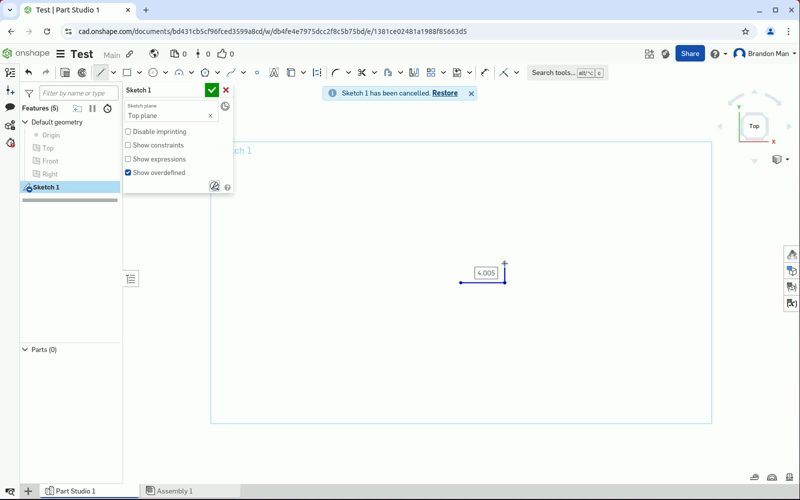
mouse_move(534, 263)
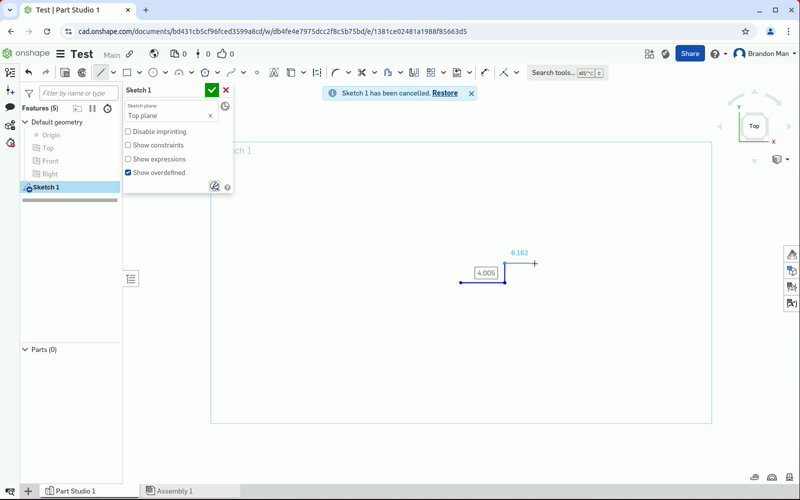
mouse_move(460, 263)
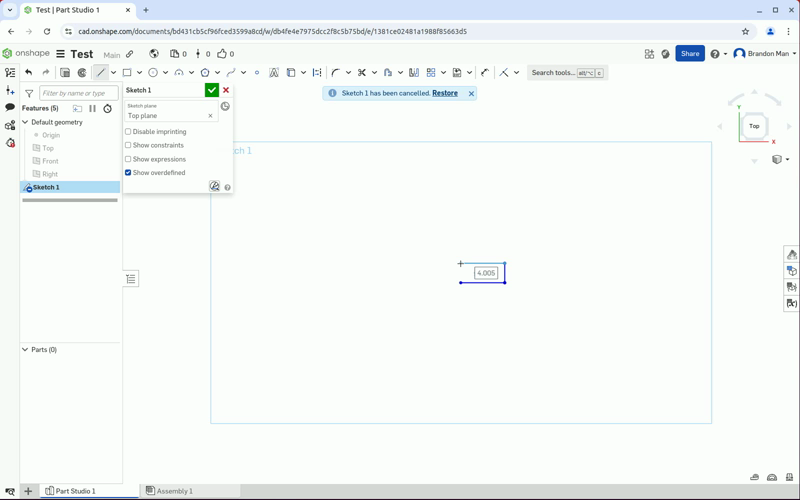
click(460, 263)
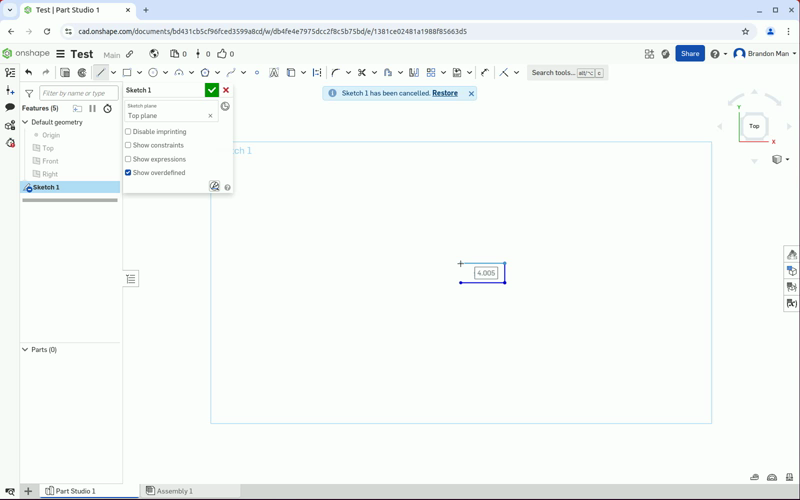
key_up(shift)
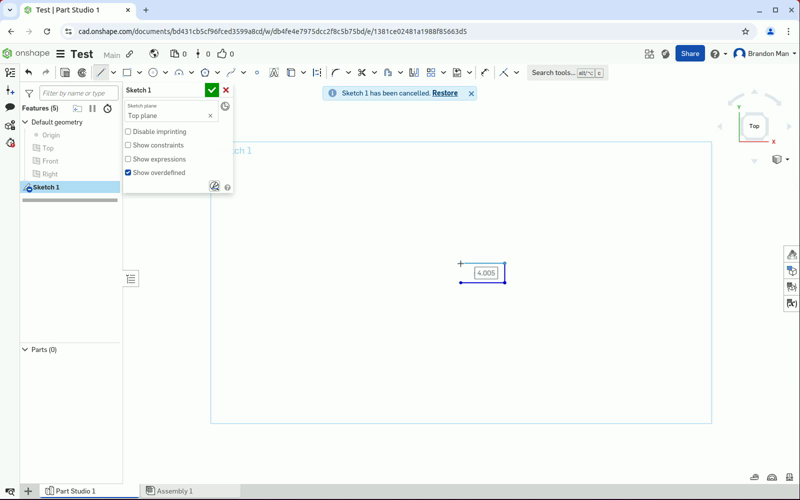
mouse_move(490, 263)
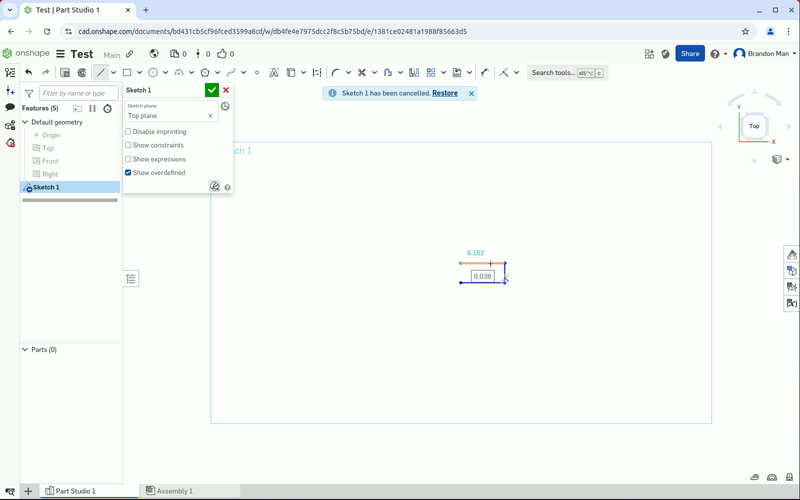
key_down(shift)
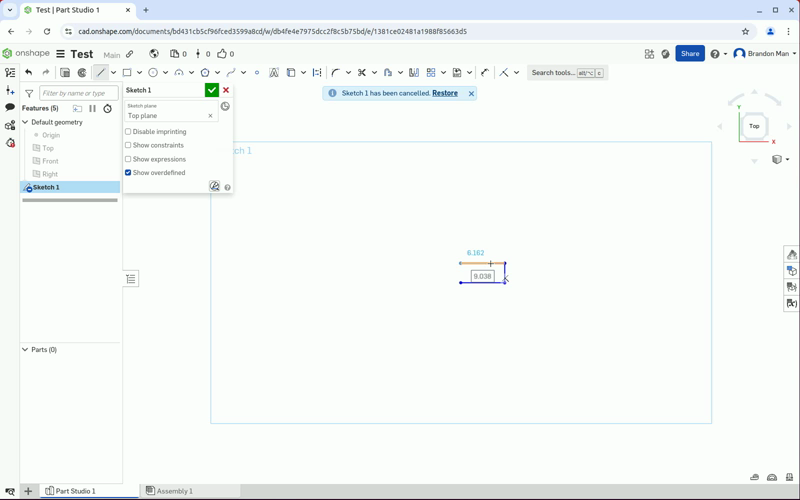
mouse_move(460, 282)
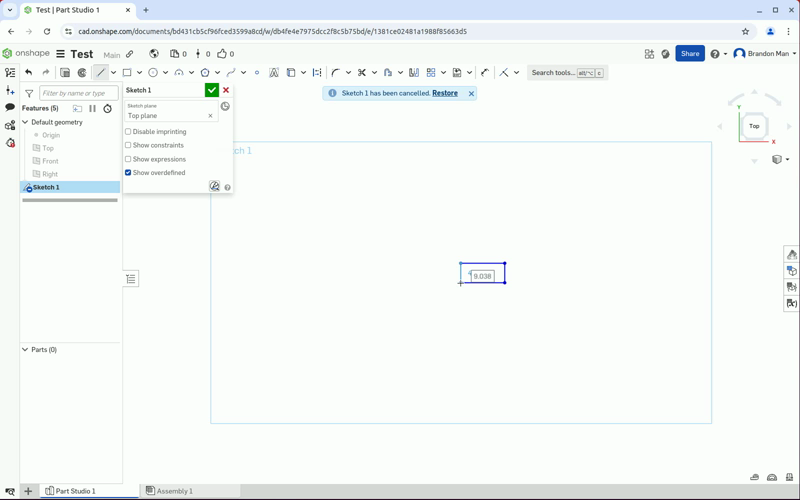
key_up(shift)
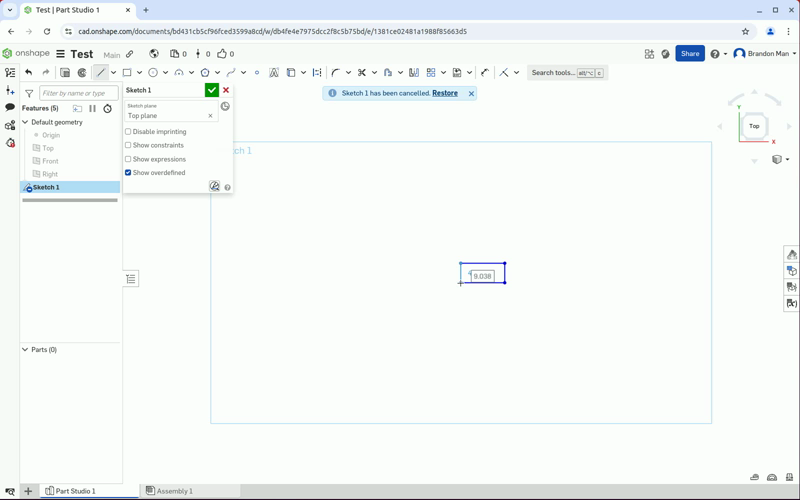
click(460, 282)
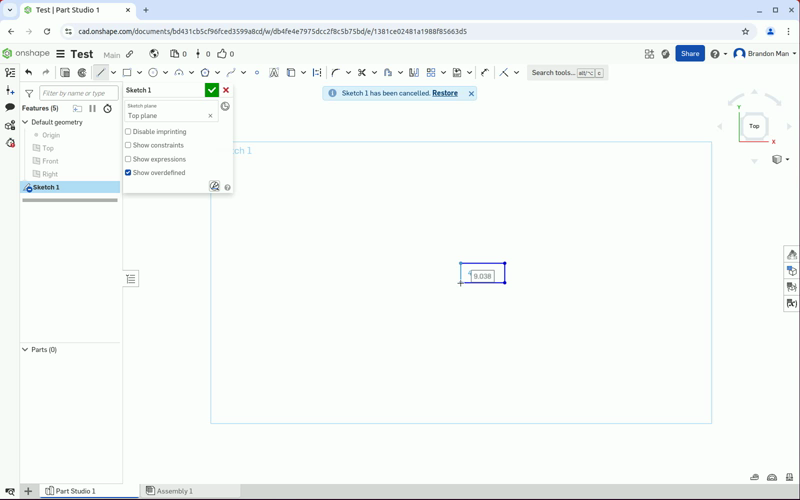
key(esc)
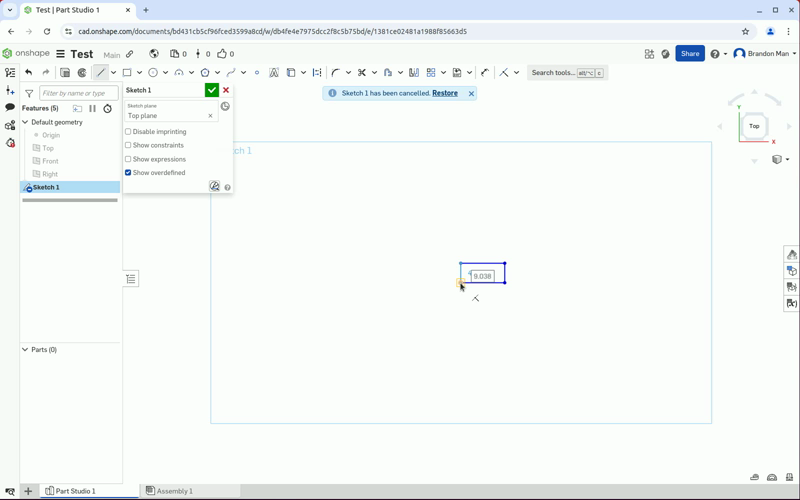
key(l)
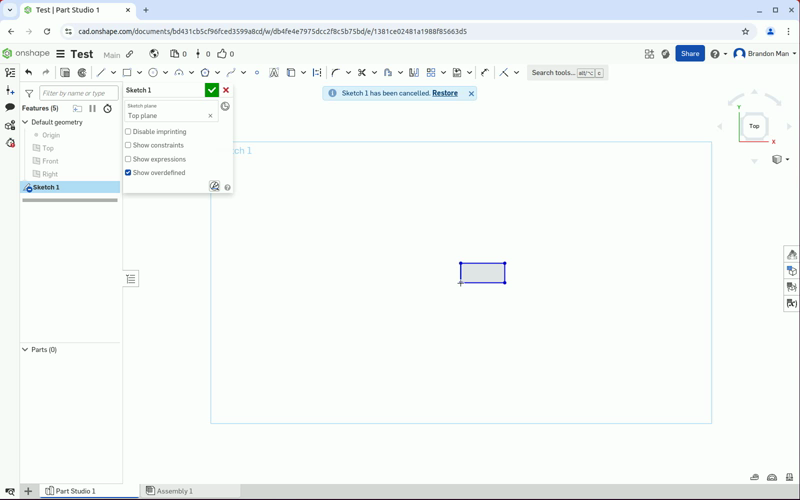
key_down(shift)
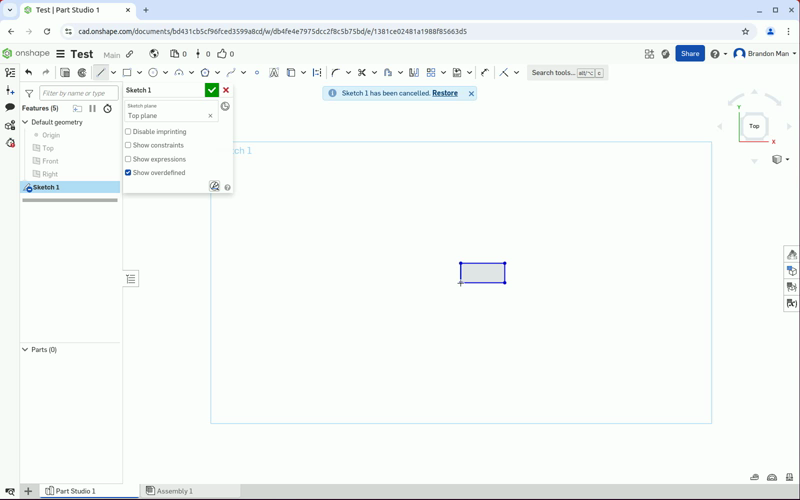
mouse_move(465, 280)
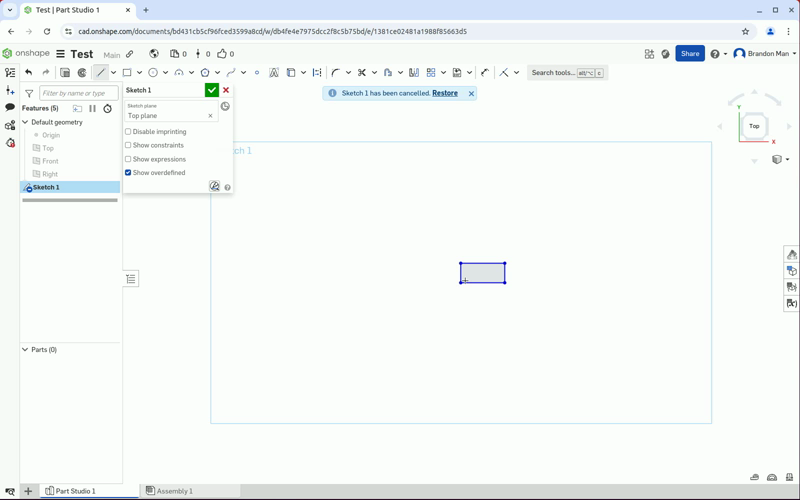
click(465, 280)
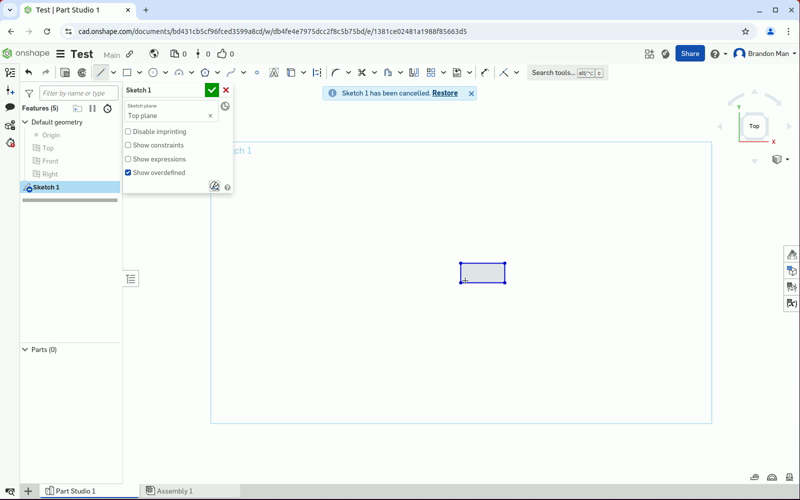
key_up(shift)
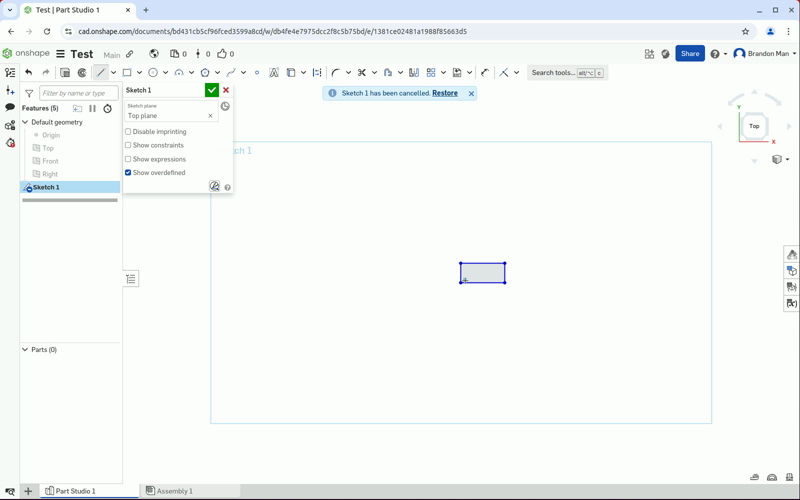
key_down(shift)
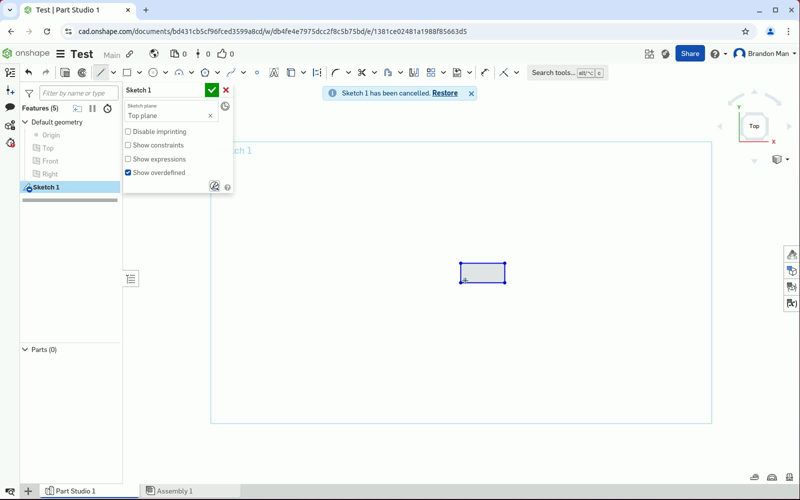
mouse_move(495, 280)
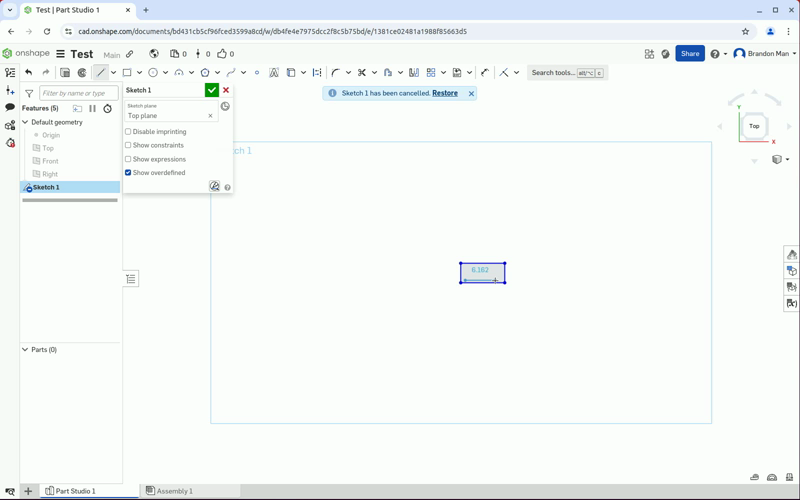
mouse_move(500, 280)
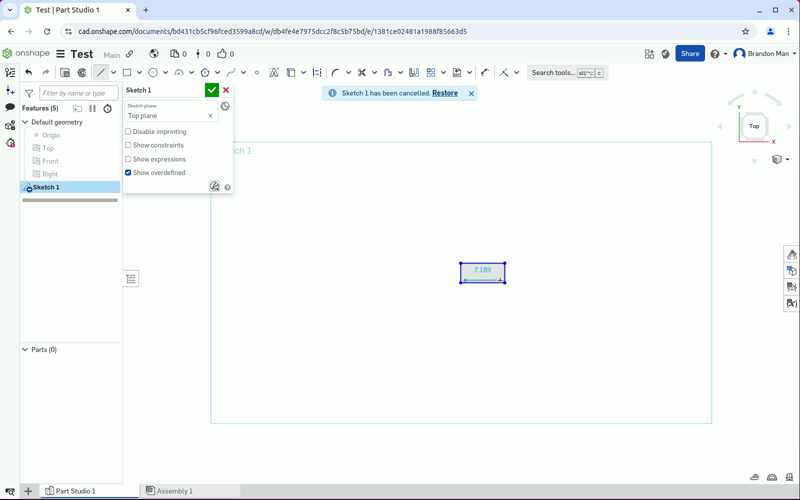
click(500, 280)
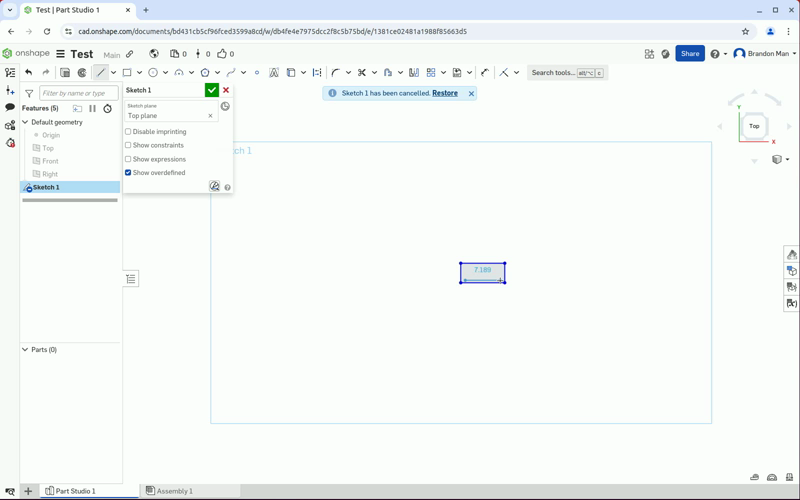
key_up(shift)
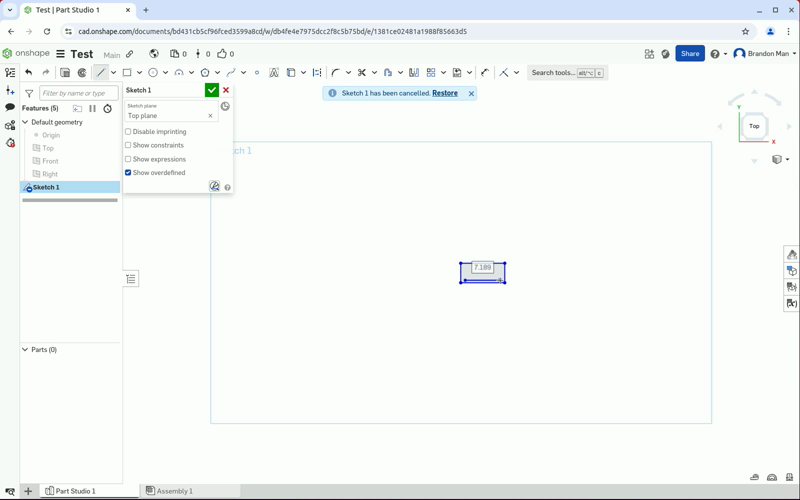
key_down(shift)
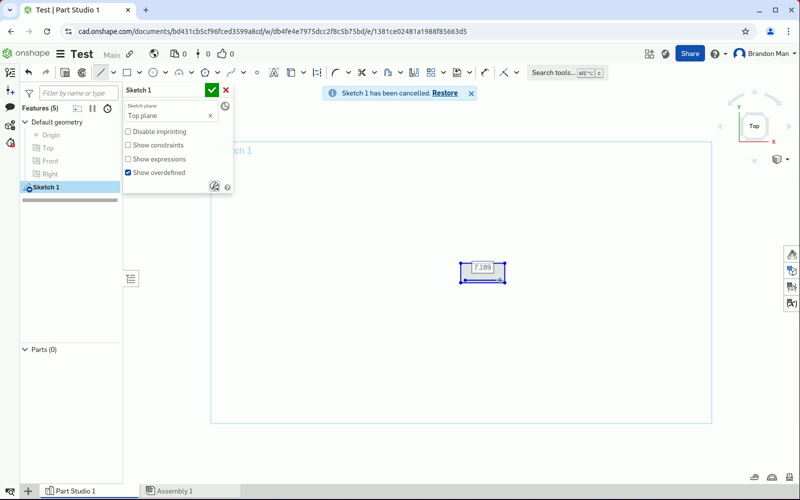
mouse_move(530, 280)
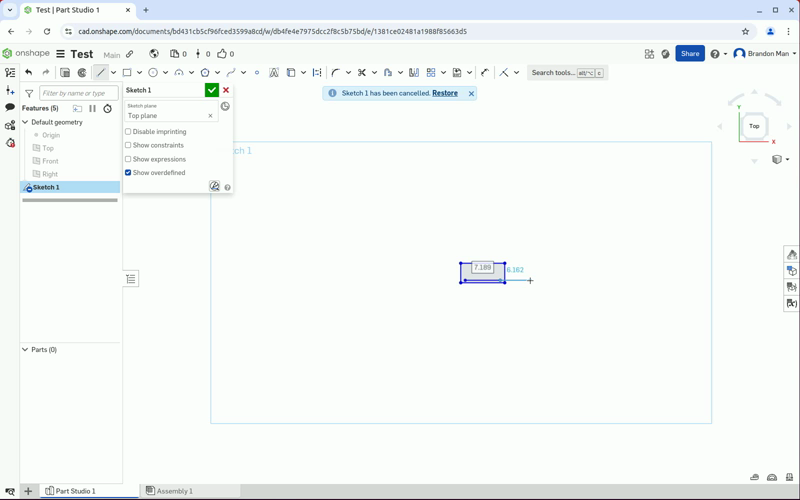
mouse_move(500, 266)
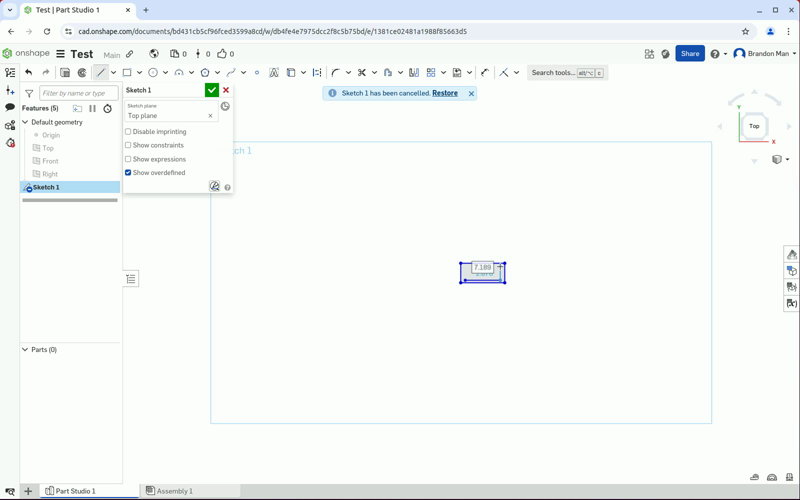
click(500, 266)
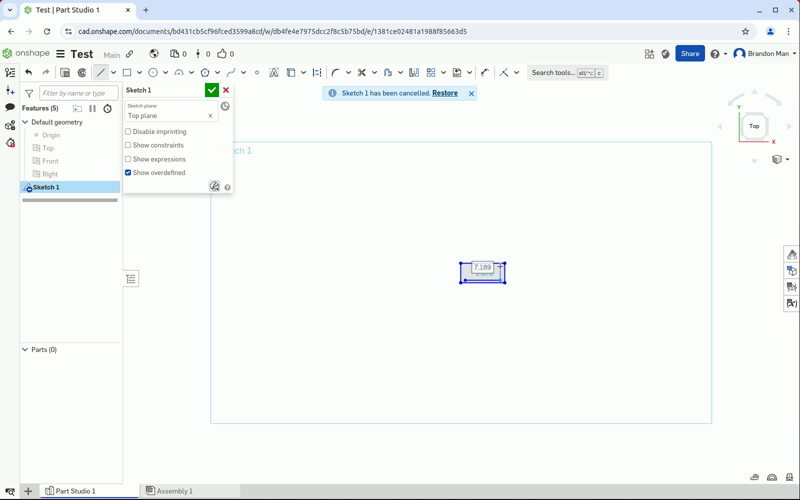
key_up(shift)
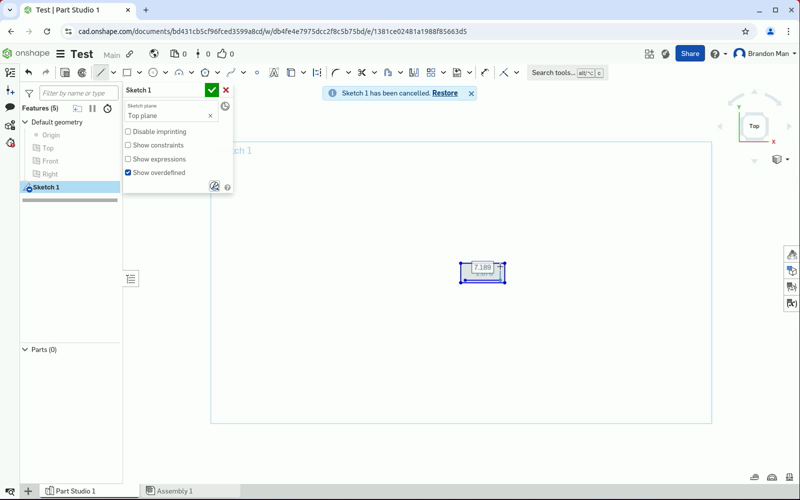
key_down(shift)
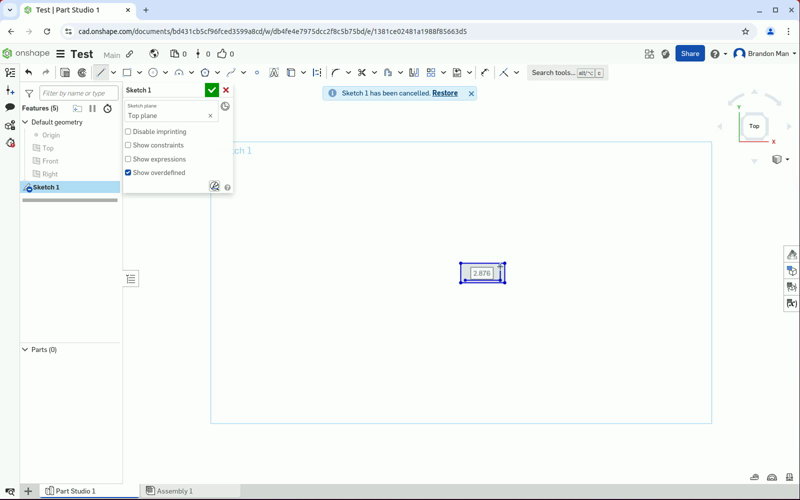
mouse_move(530, 266)
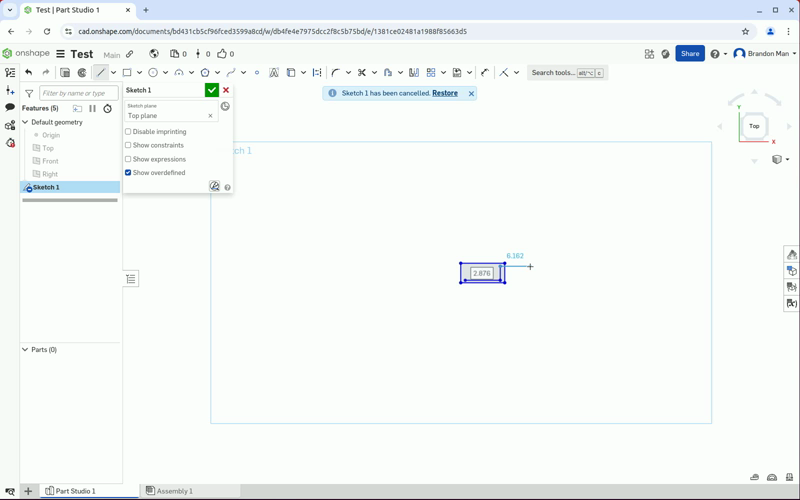
mouse_move(465, 266)
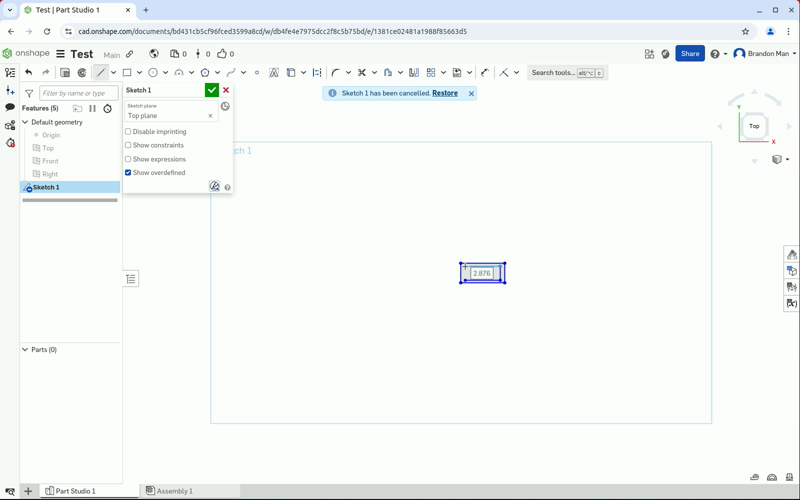
click(465, 266)
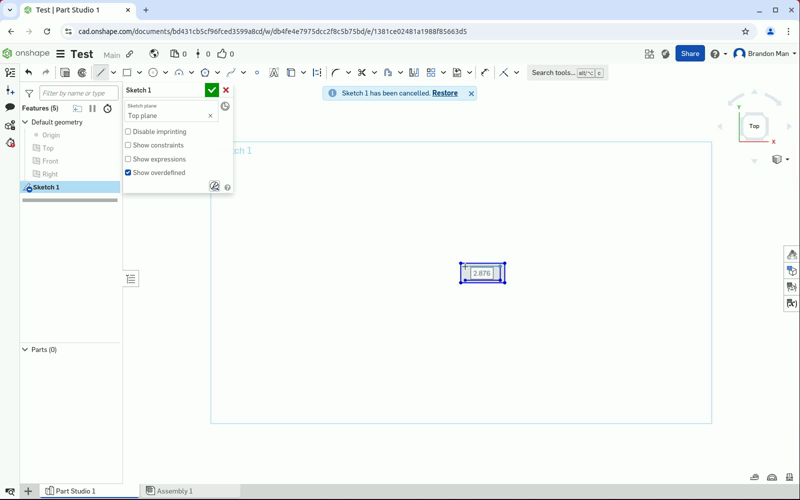
key_up(shift)
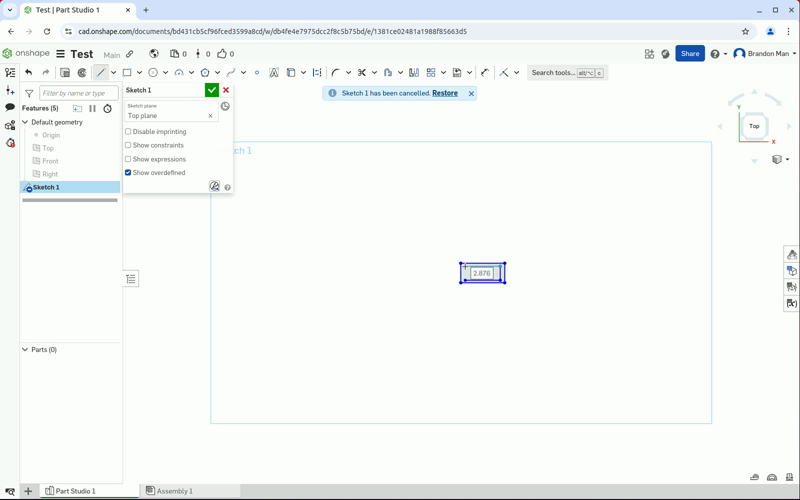
mouse_move(495, 266)
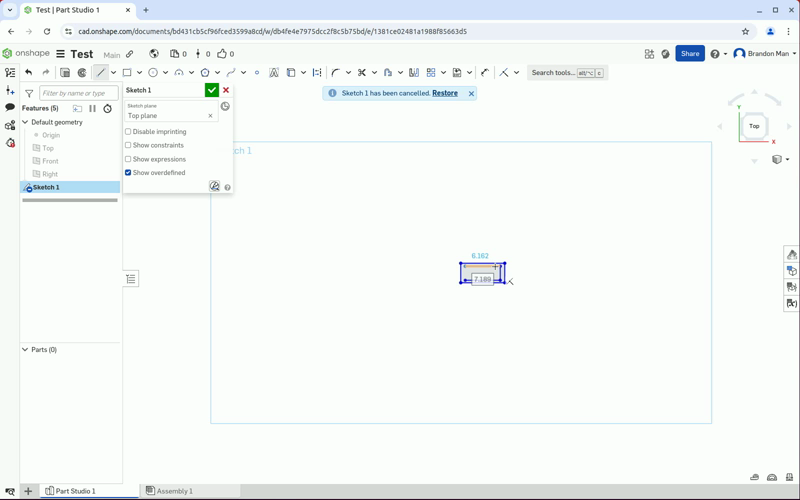
key_down(shift)
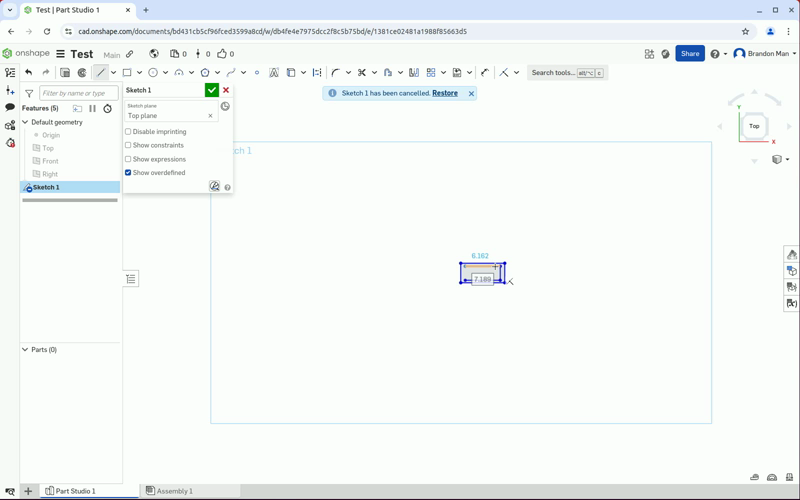
mouse_move(465, 280)
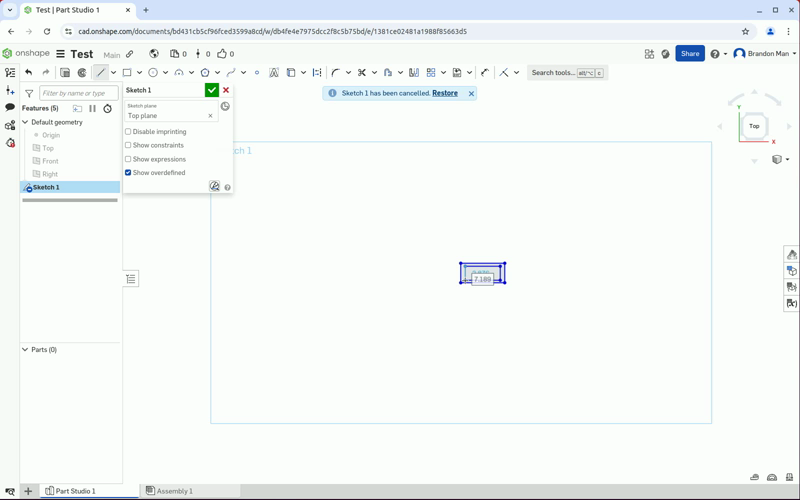
key_up(shift)
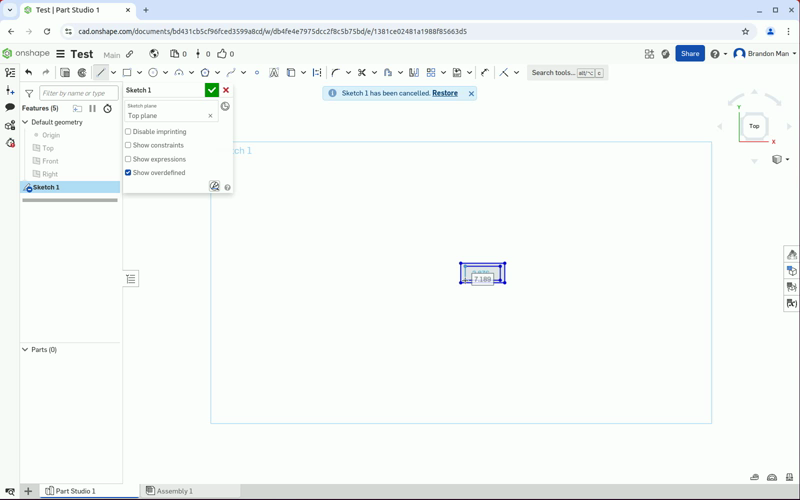
click(465, 280)
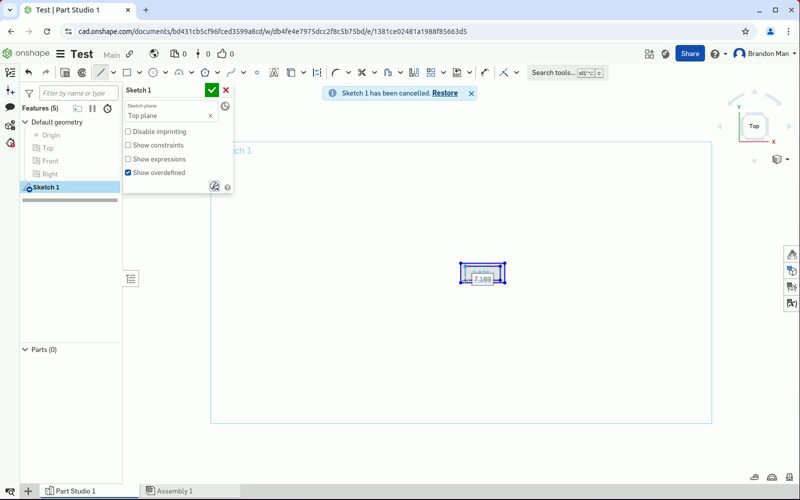
key(esc)
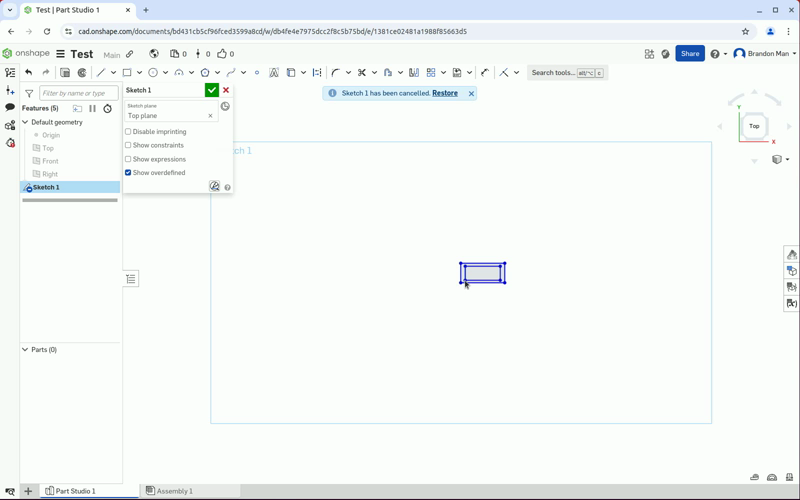
mouse_move(500, 269)
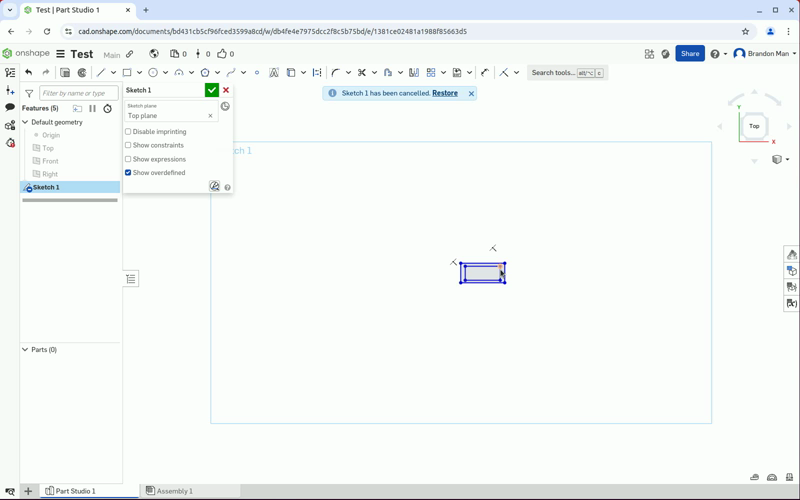
scroll(6)
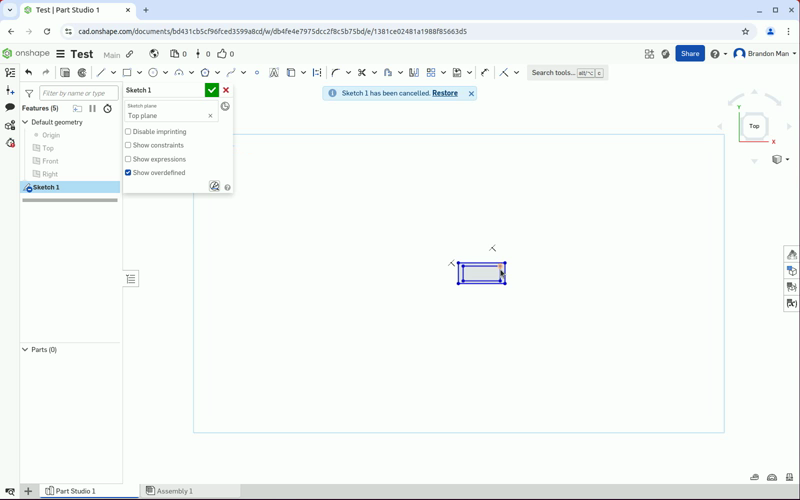
scroll(6)
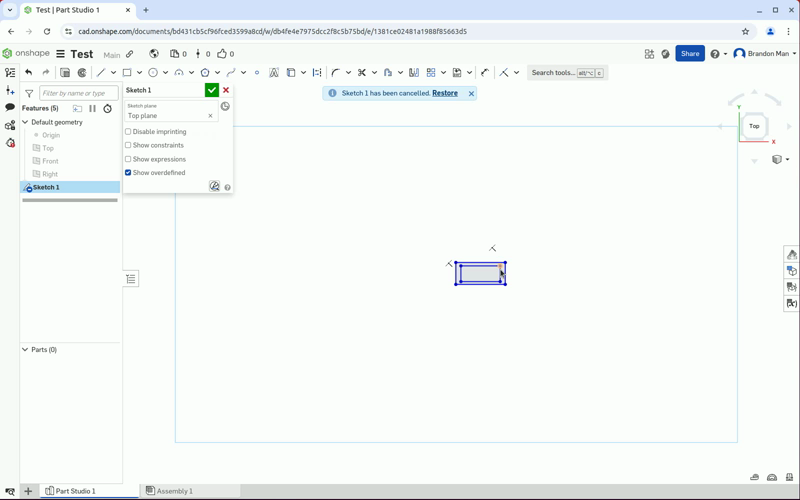
scroll(6)
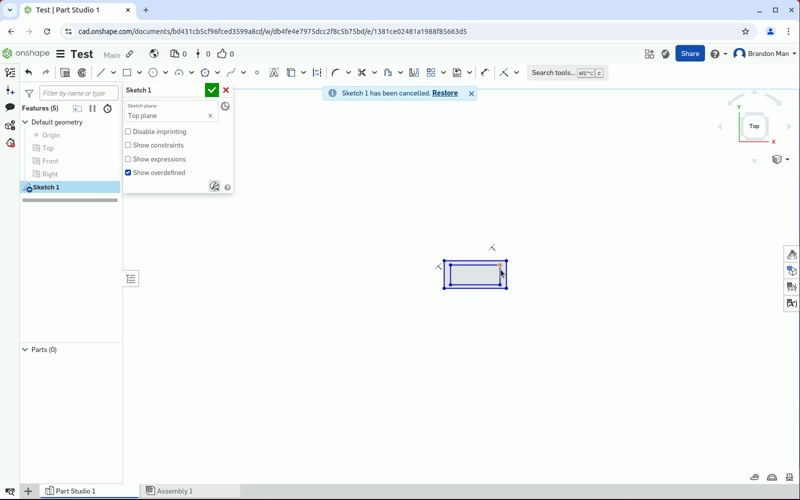
scroll(6)
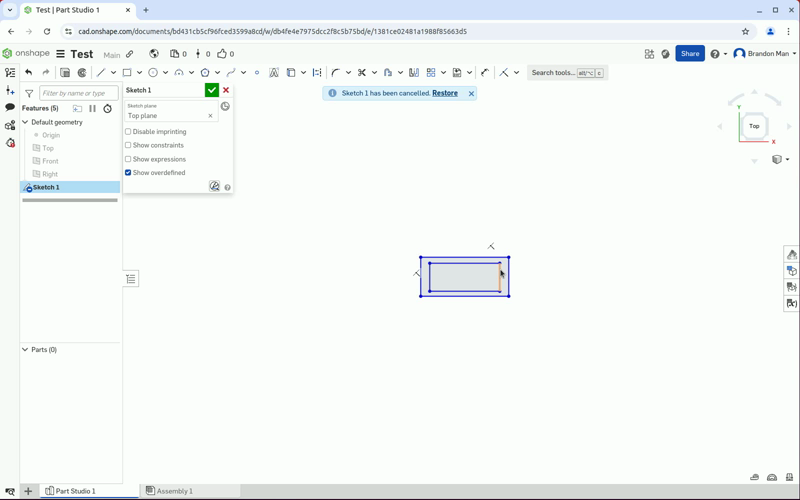
scroll(6)
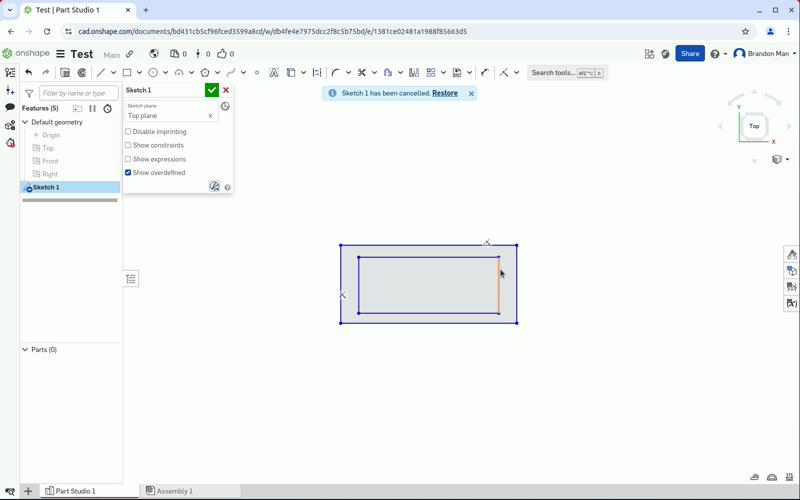
scroll(6)
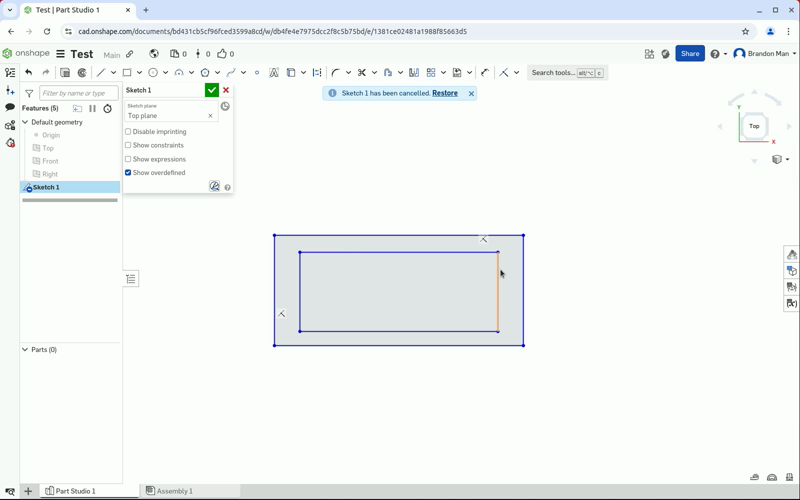
scroll(6)
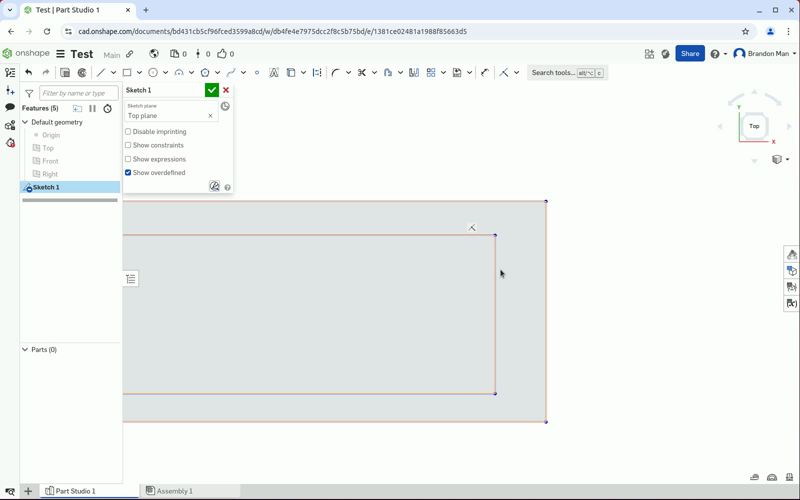
click(500, 269)
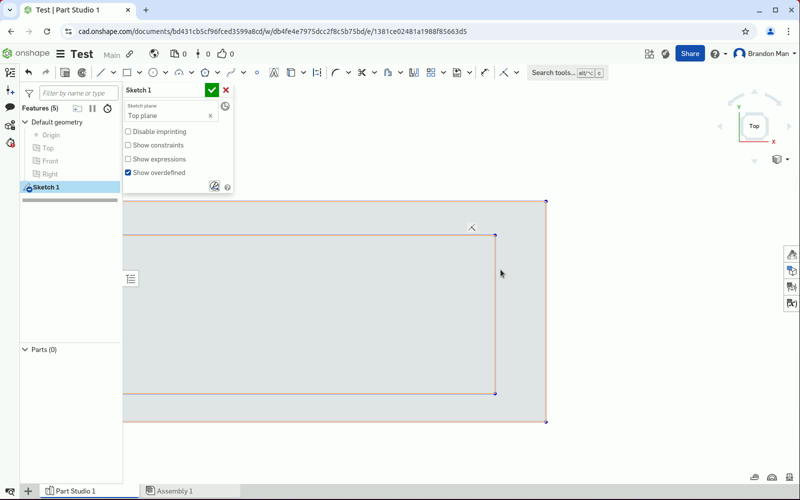
scroll(-6)
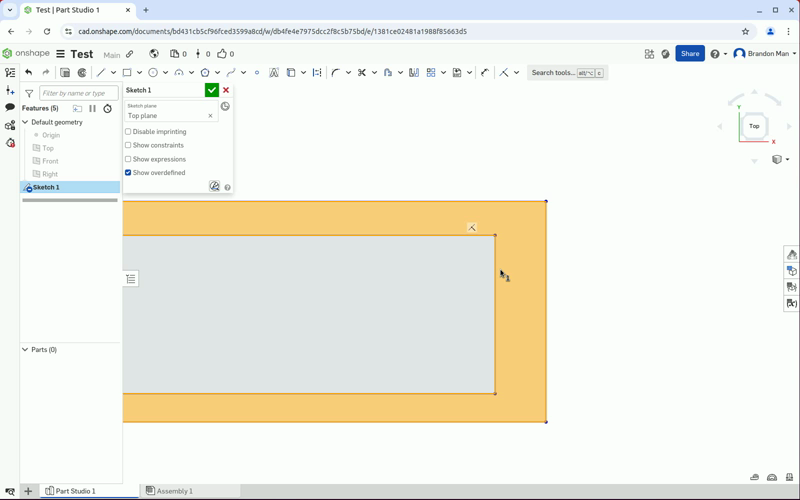
scroll(-6)
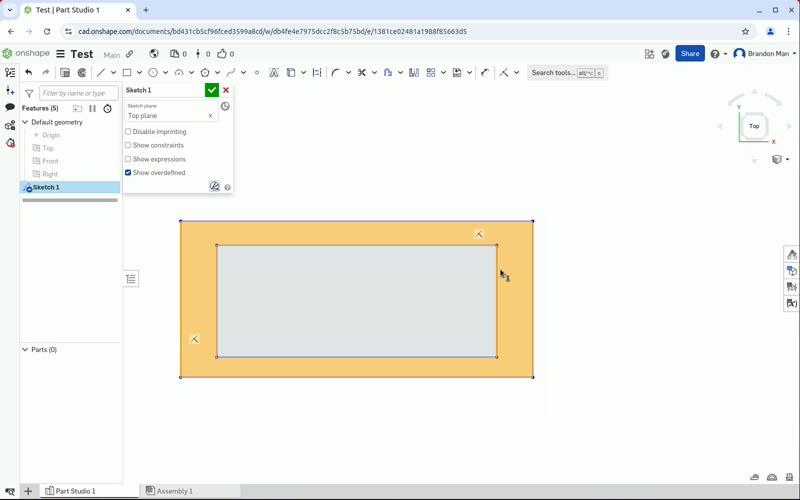
scroll(-6)
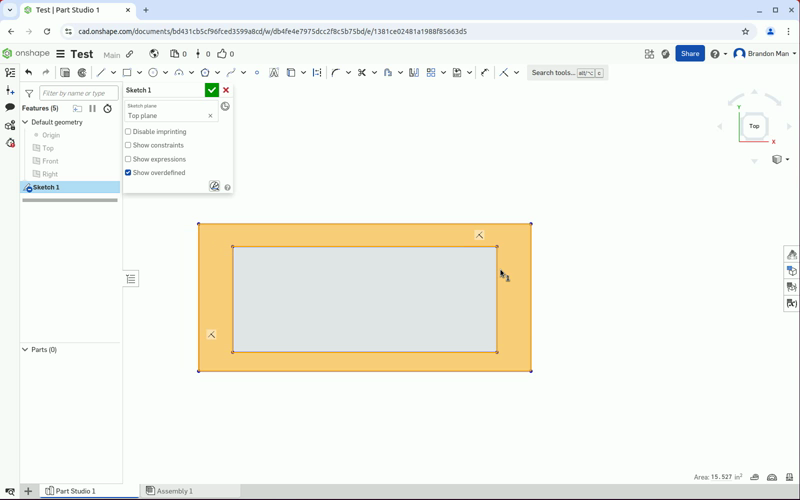
scroll(-6)
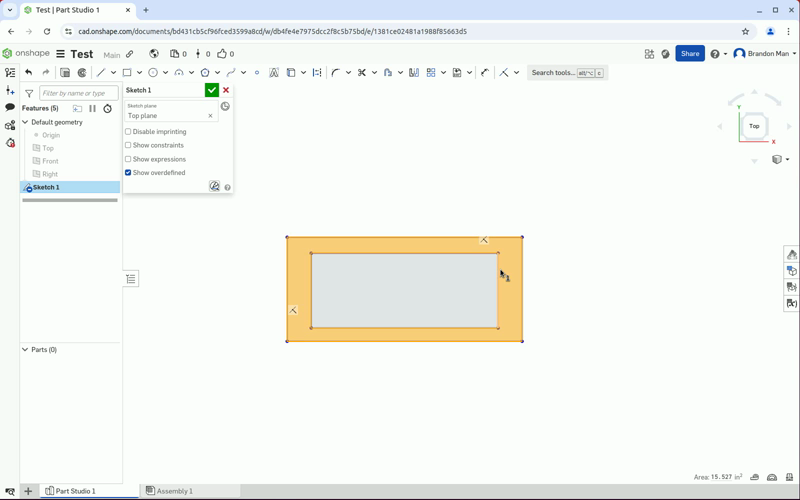
scroll(-6)
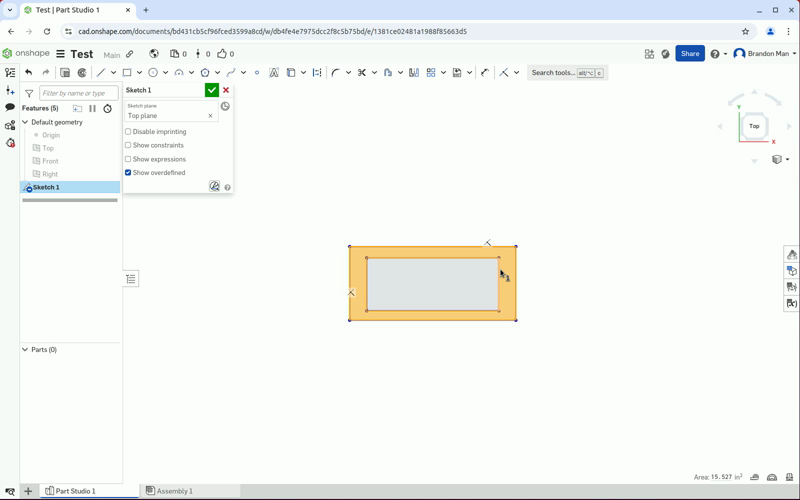
scroll(-6)
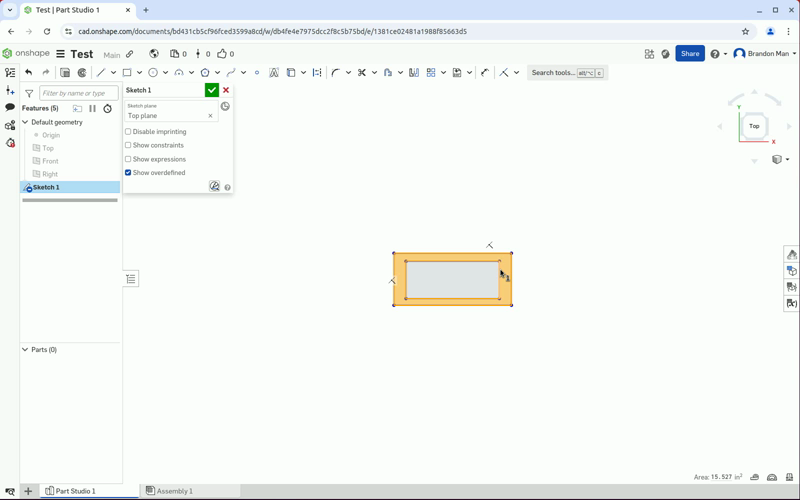
scroll(-6)
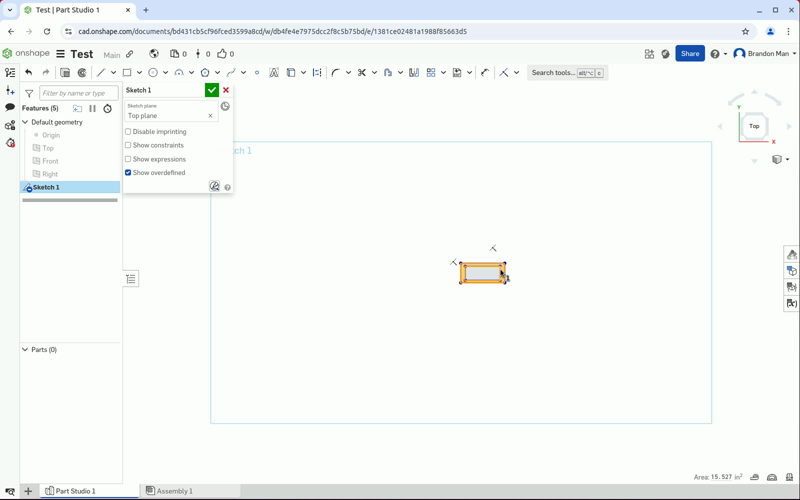
mouse_move(73, 352)
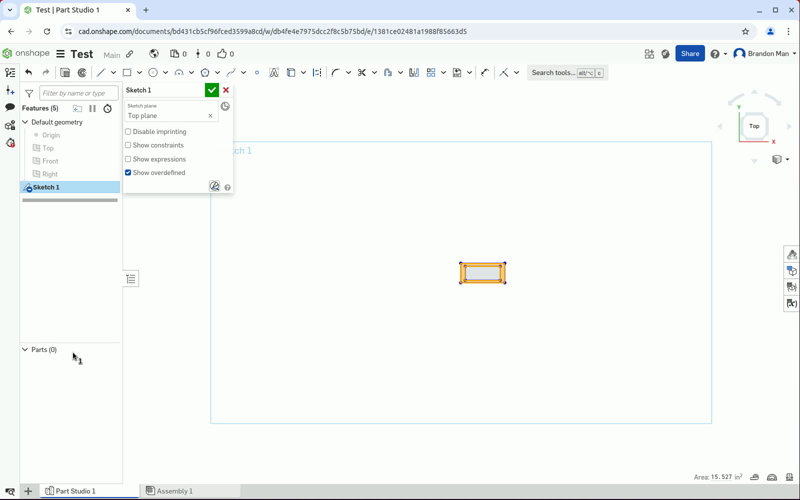
key(shift+y)
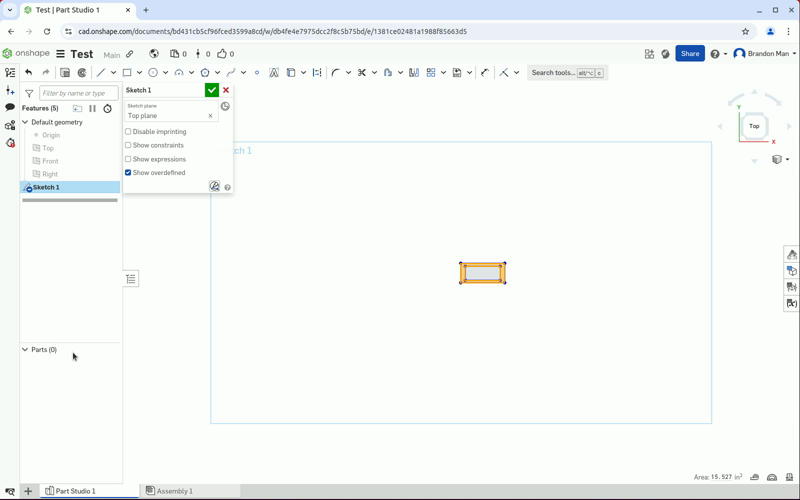
key(shift+e)
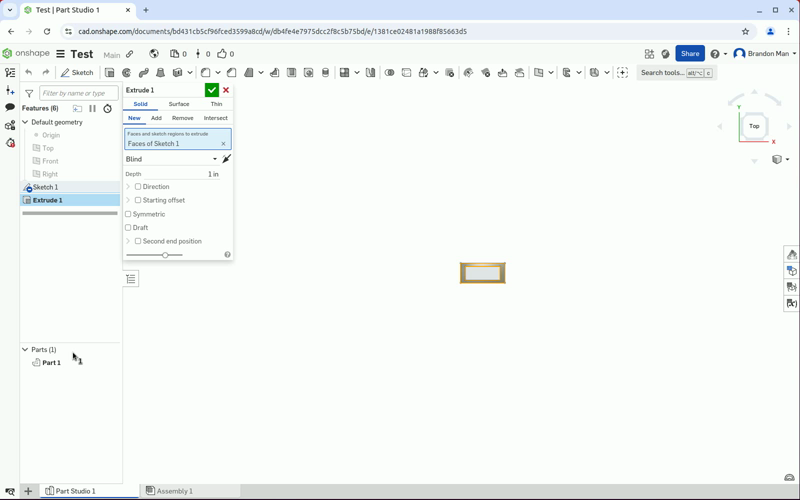
mouse_move(143, 106)
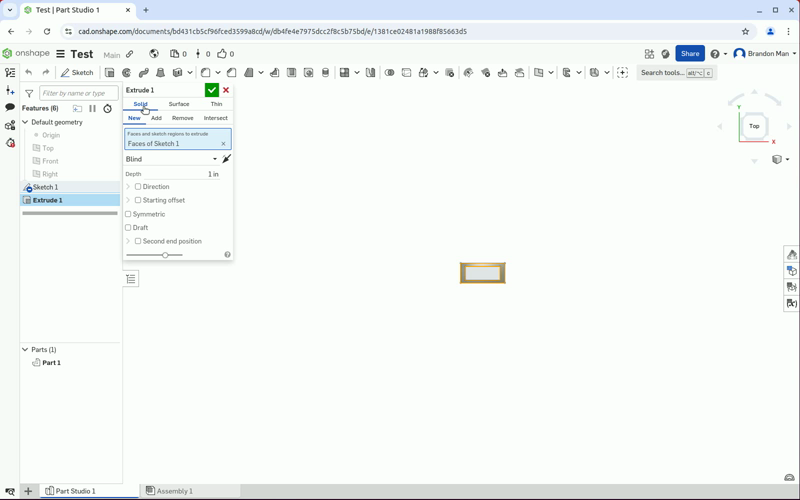
click(143, 106)
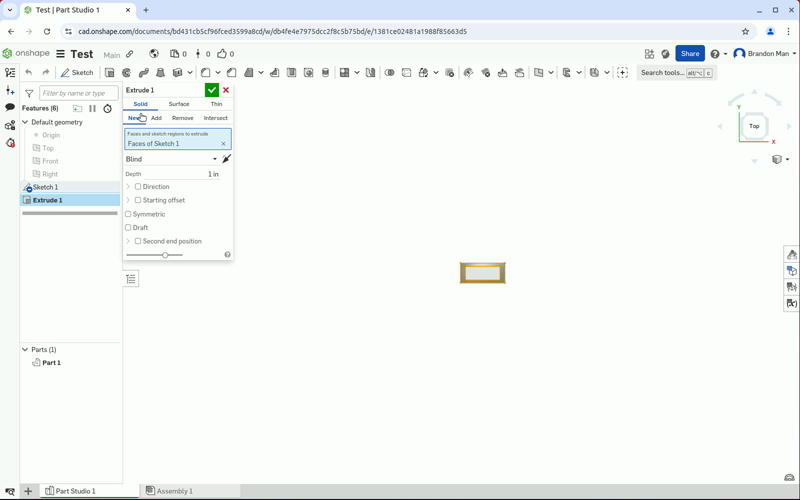
mouse_move(137, 120)
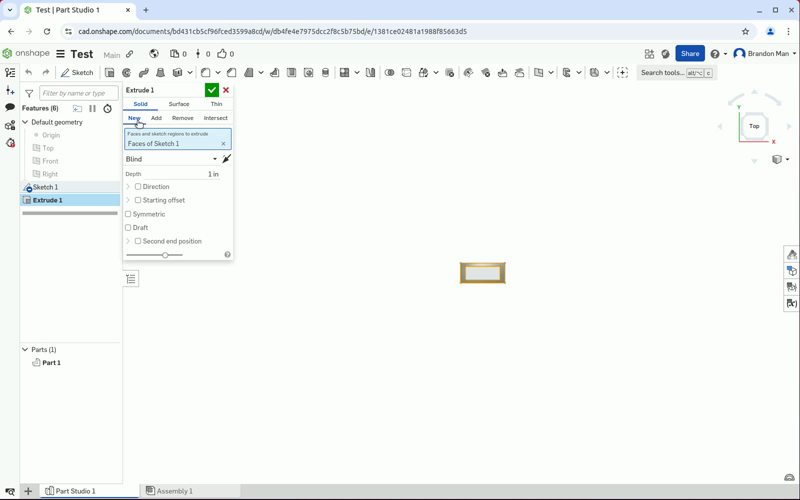
click(137, 120)
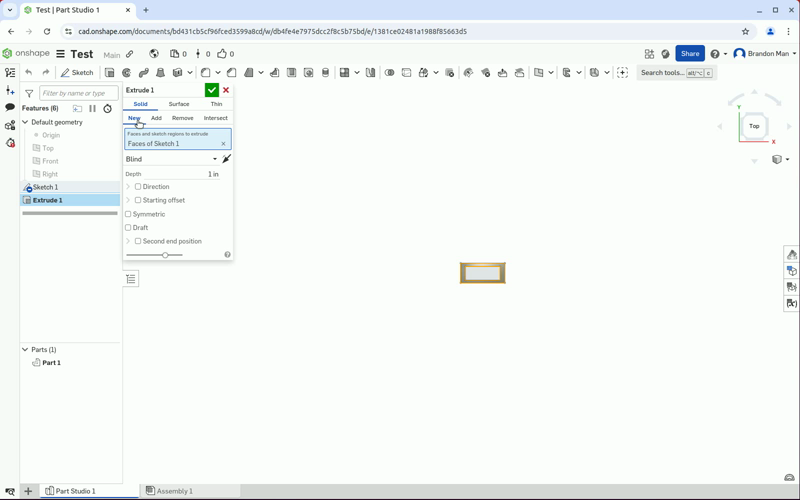
key(tab, 4)
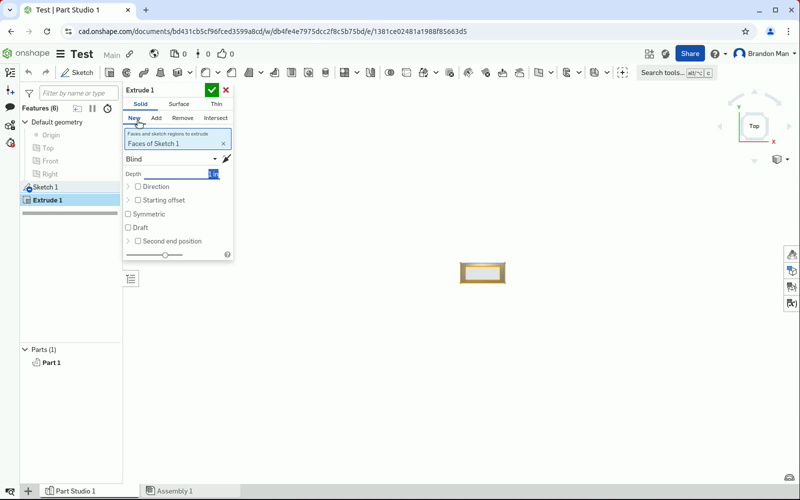
text(0.241)
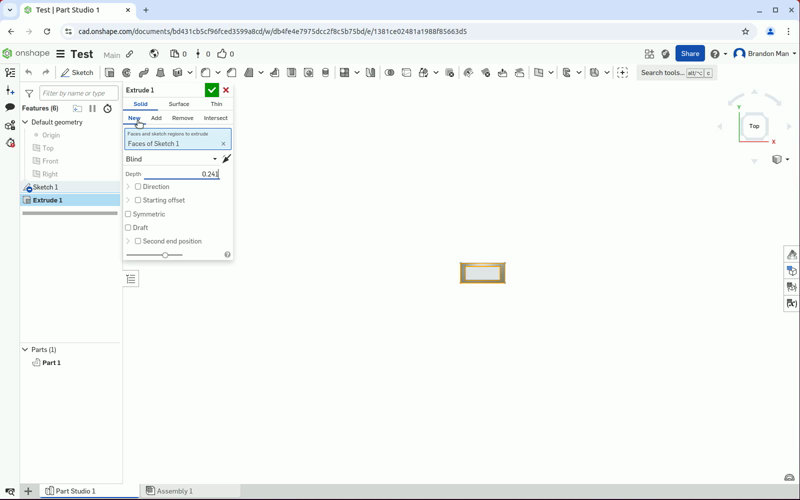
key(enter)
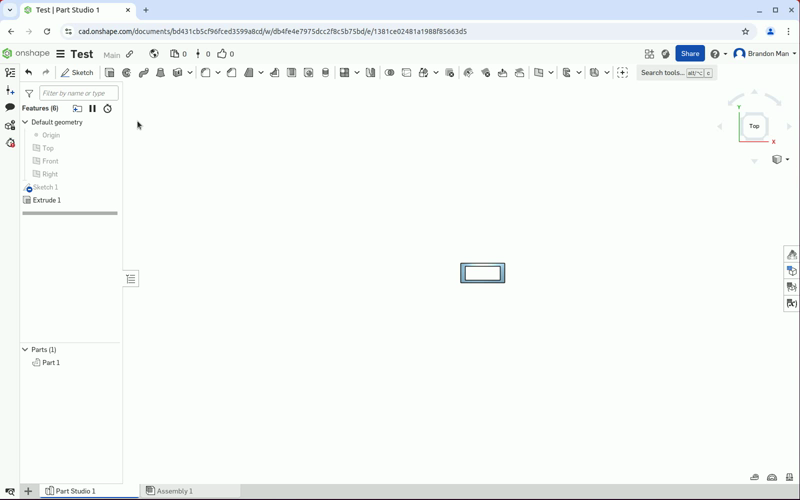
key(shift+h)
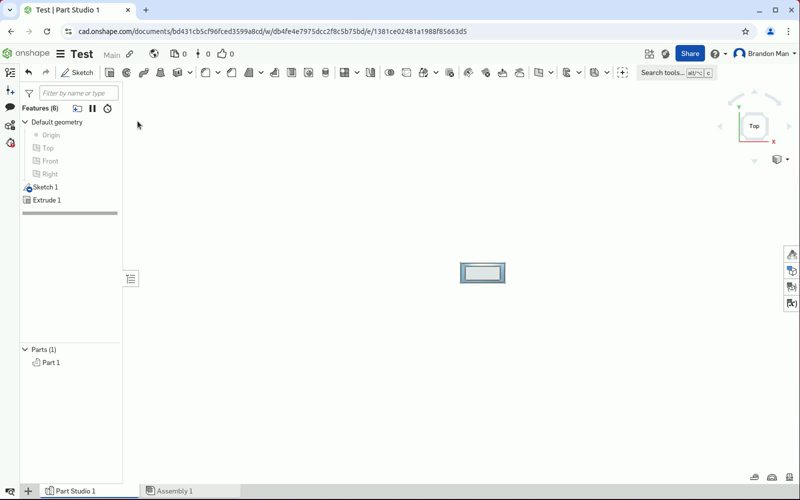
key(shift+h)
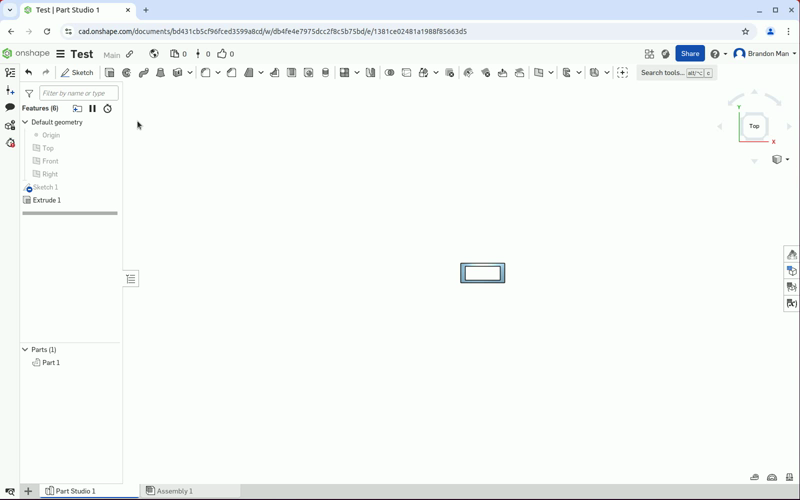
mouse_move(73, 189)
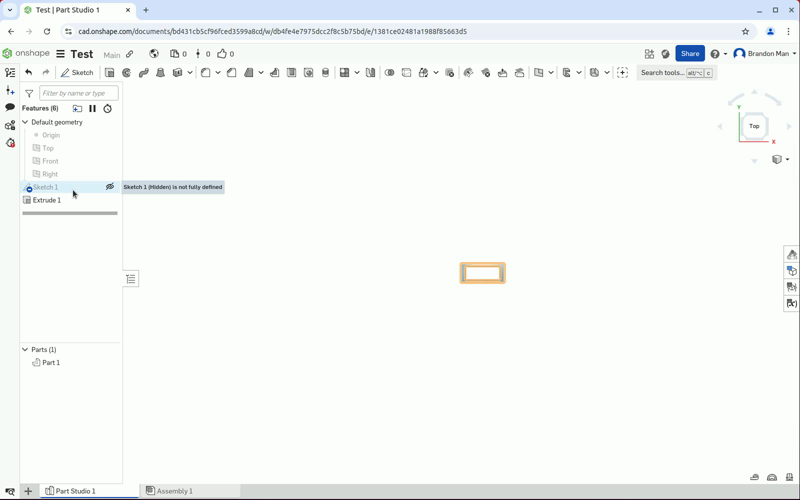
click(73, 189)
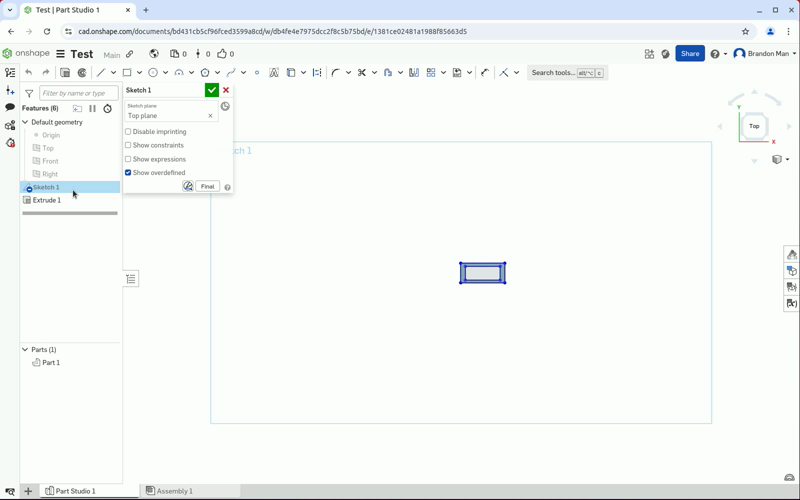
mouse_move(229, 92)
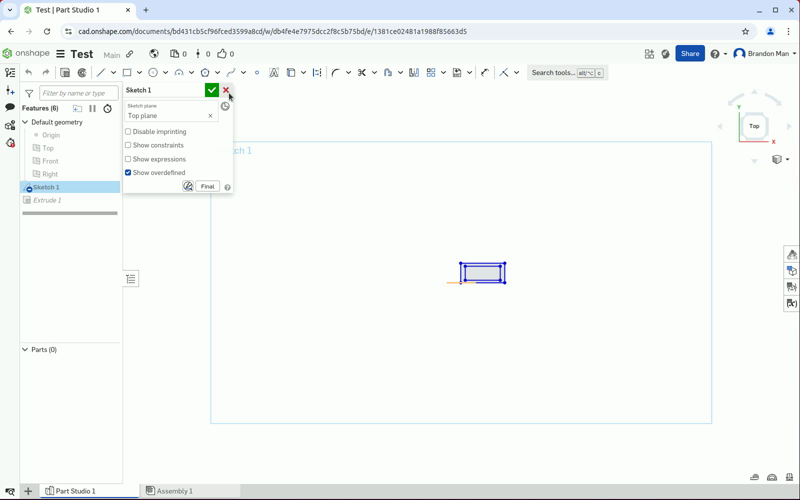
click(229, 92)
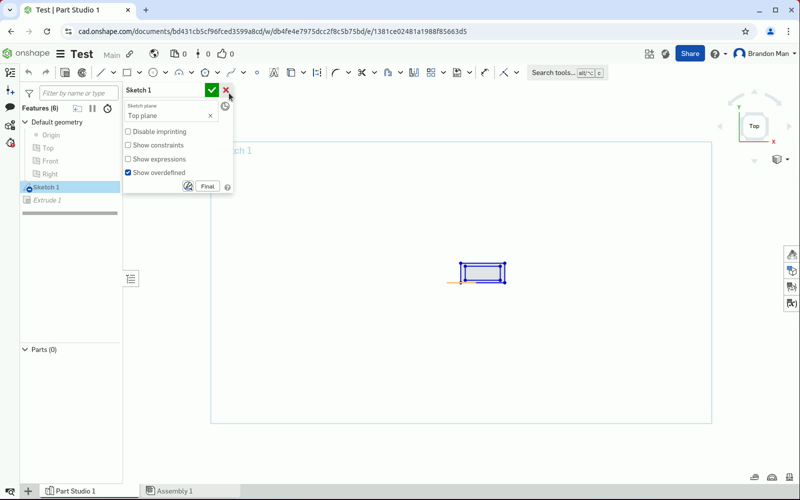
key(shift+s)
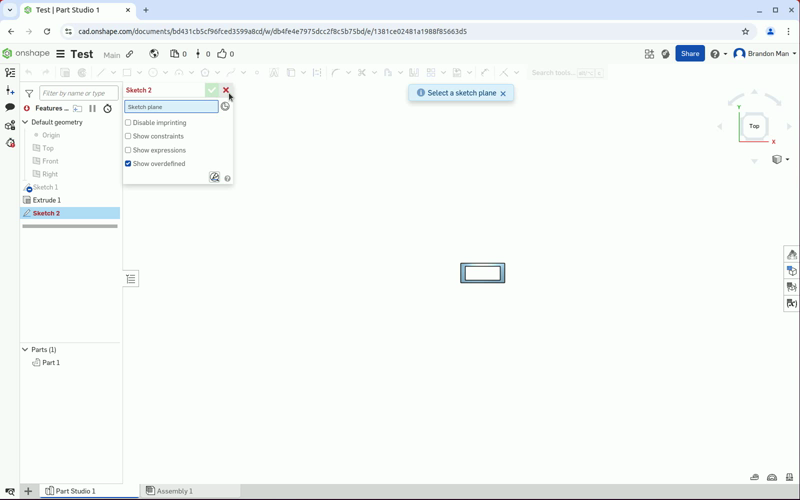
mouse_move(73, 150)
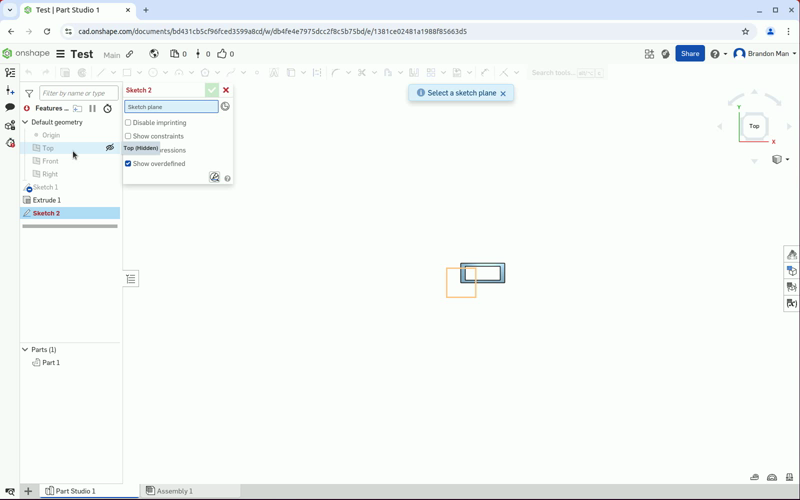
click(73, 150)
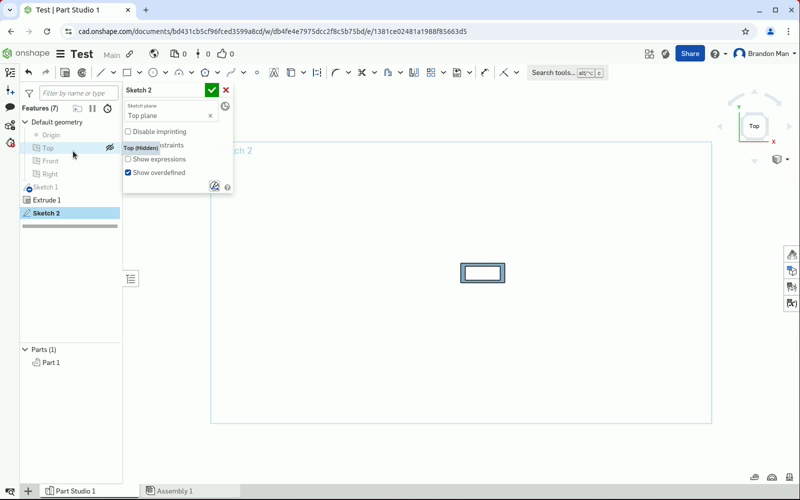
mouse_move(73, 352)
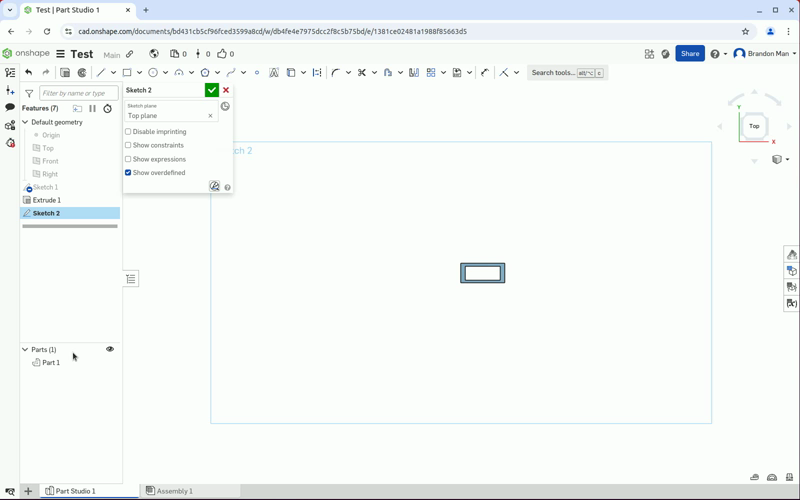
key(y)
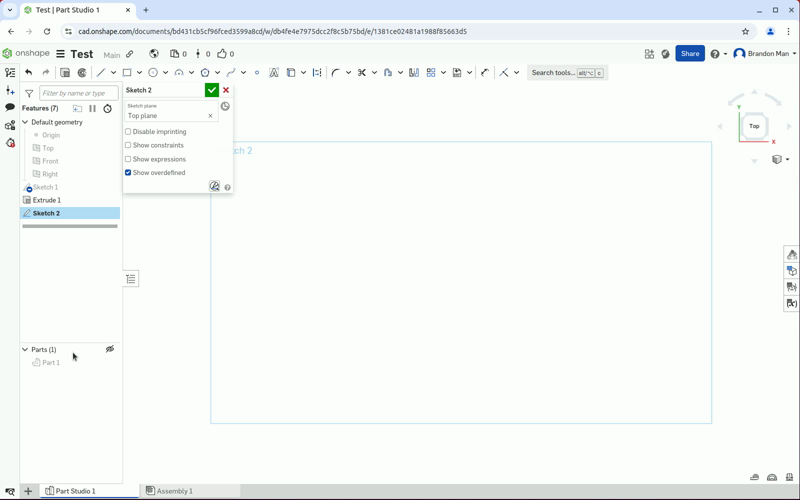
key(l)
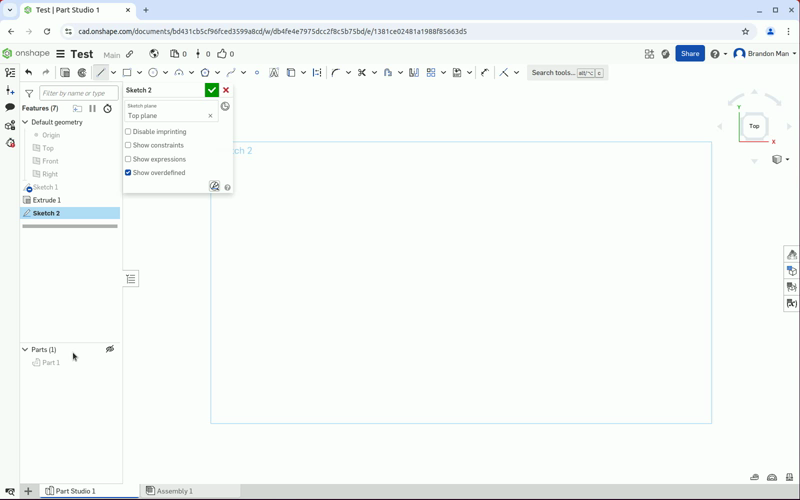
key_down(shift)
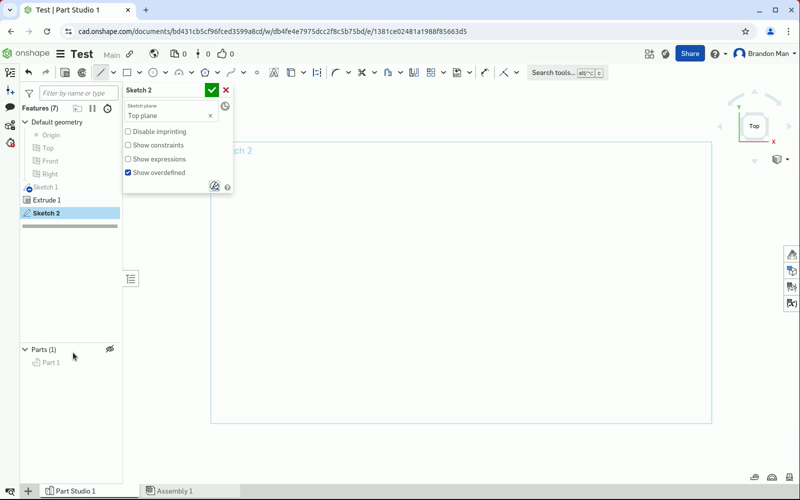
mouse_move(465, 280)
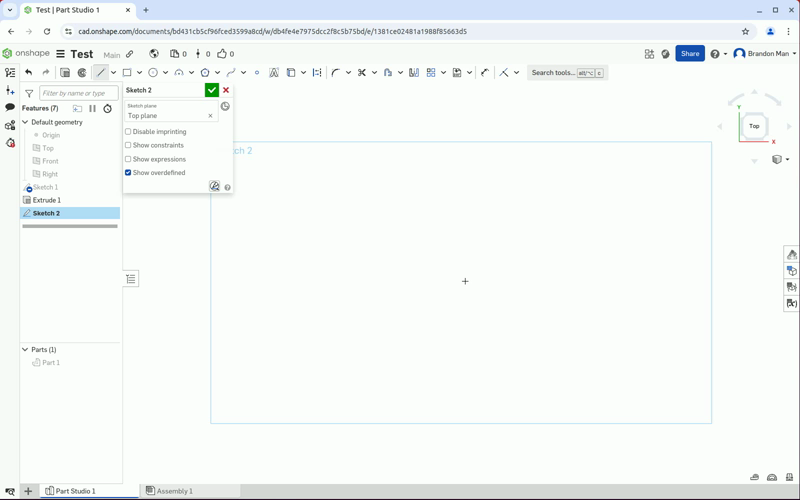
click(465, 280)
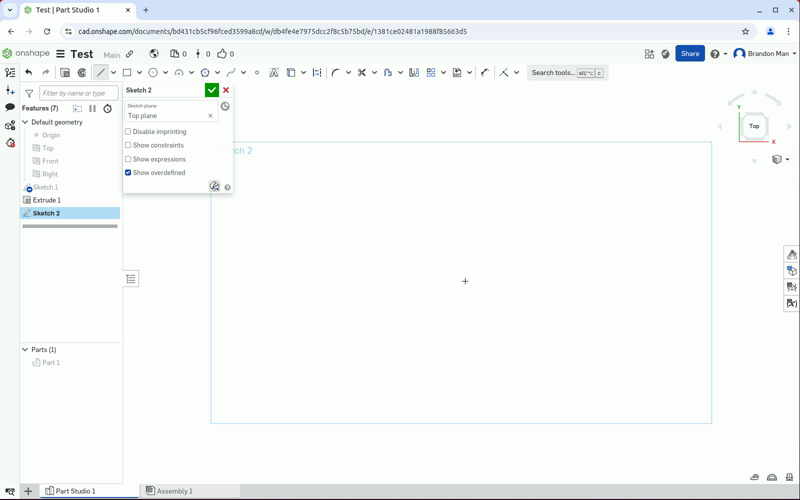
key_up(shift)
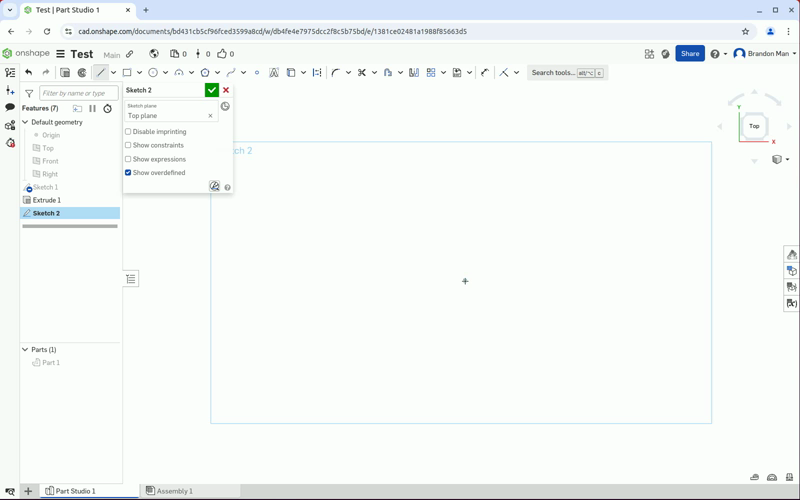
key_down(shift)
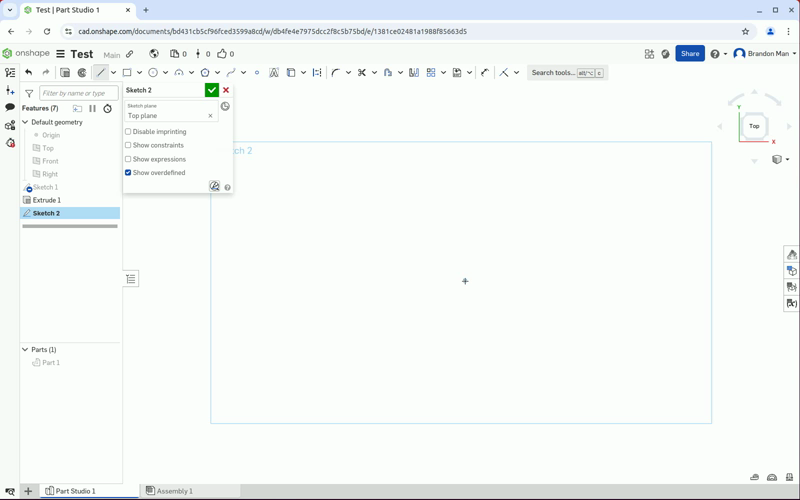
mouse_move(495, 280)
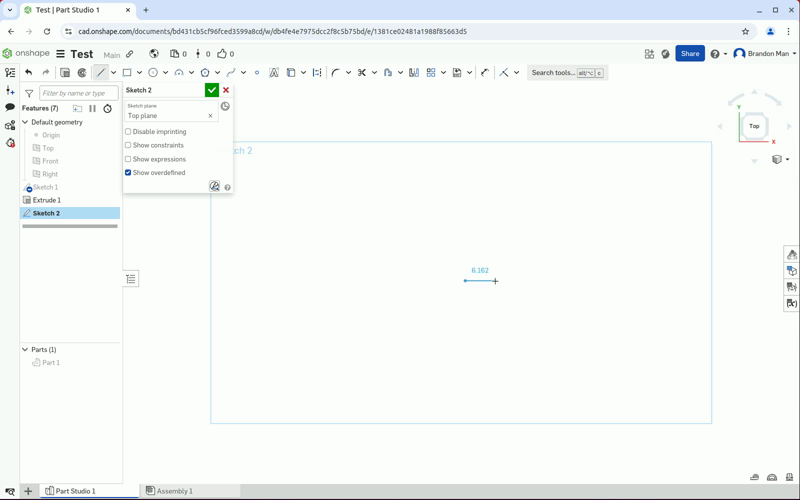
mouse_move(500, 280)
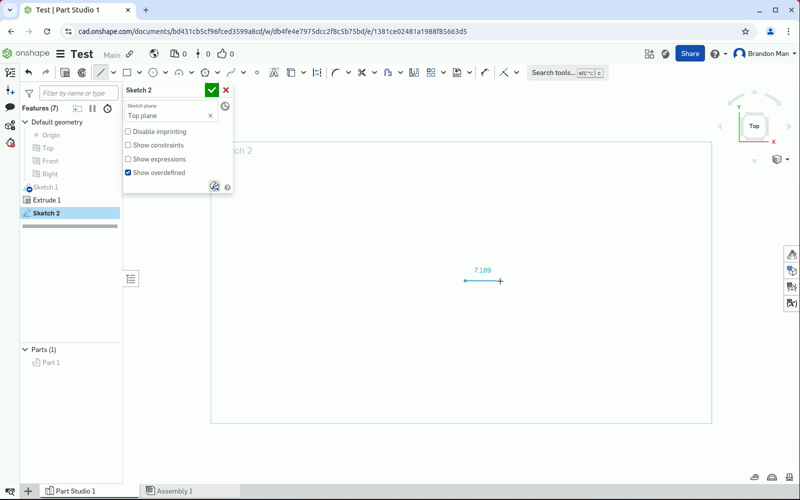
click(500, 280)
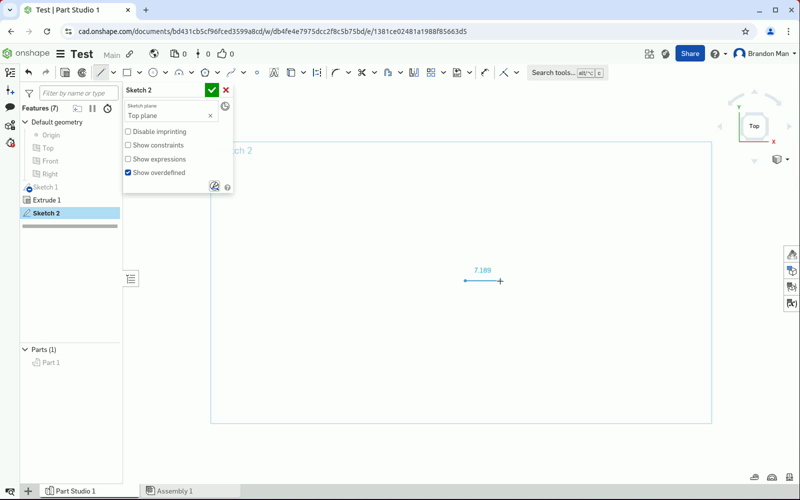
key_up(shift)
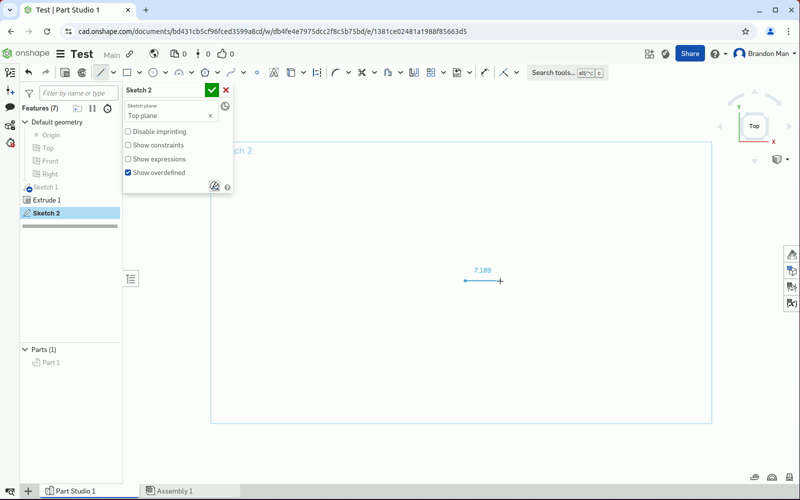
key_down(shift)
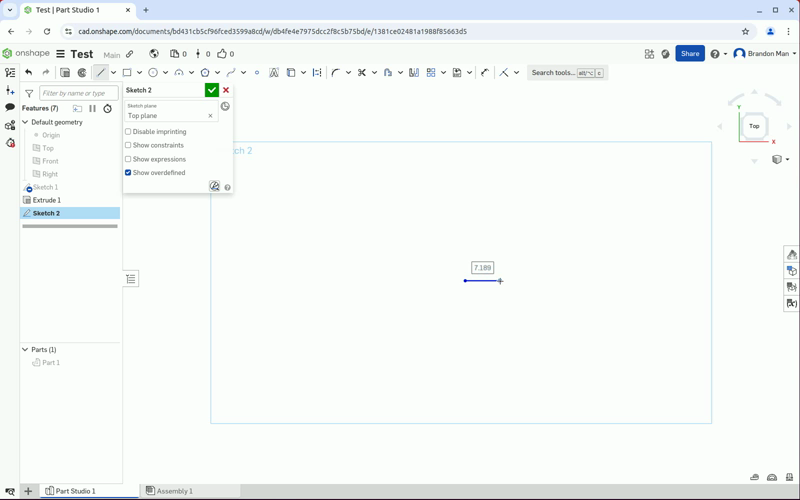
mouse_move(530, 280)
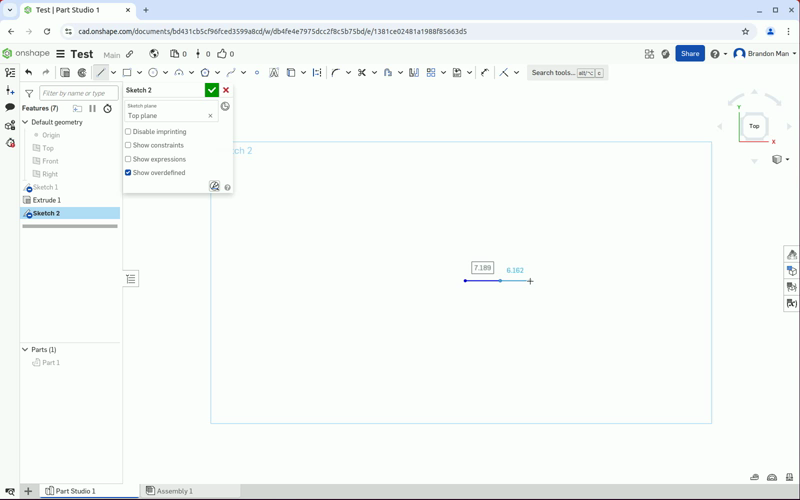
mouse_move(500, 266)
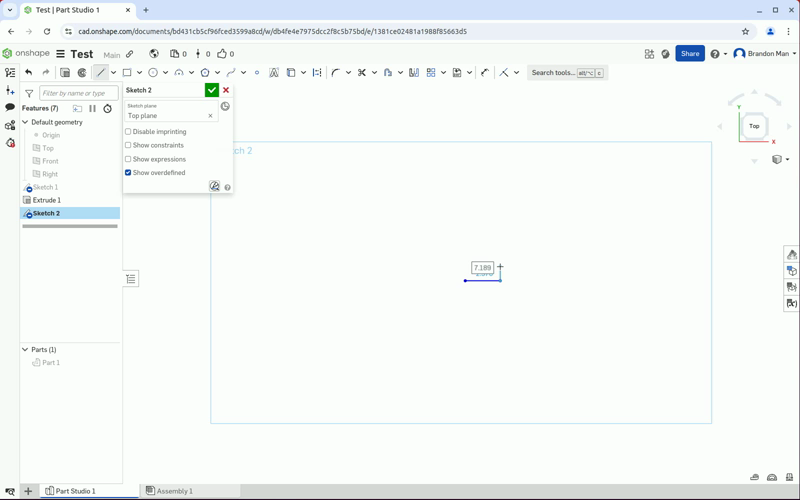
click(500, 266)
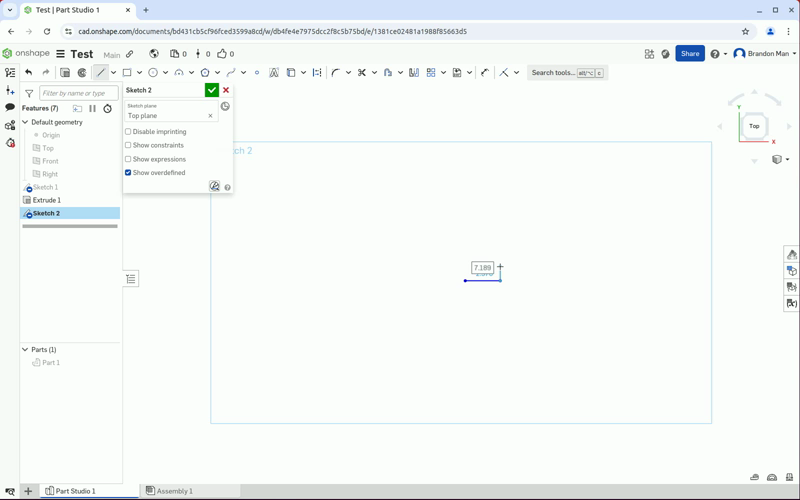
key_up(shift)
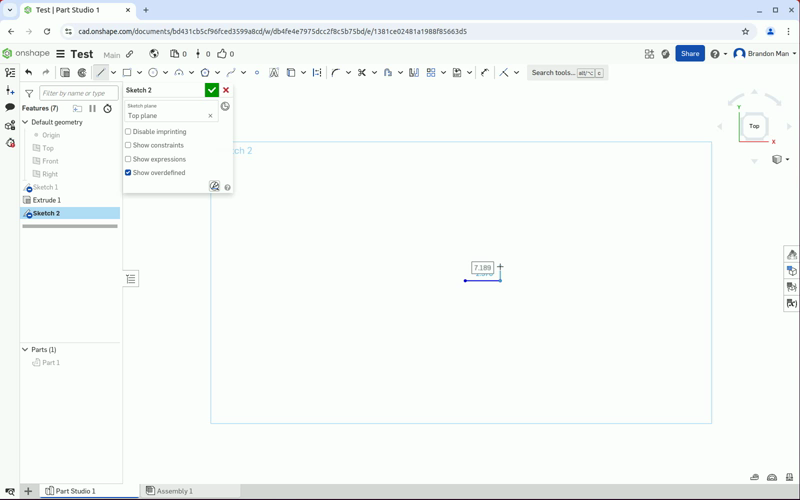
key_down(shift)
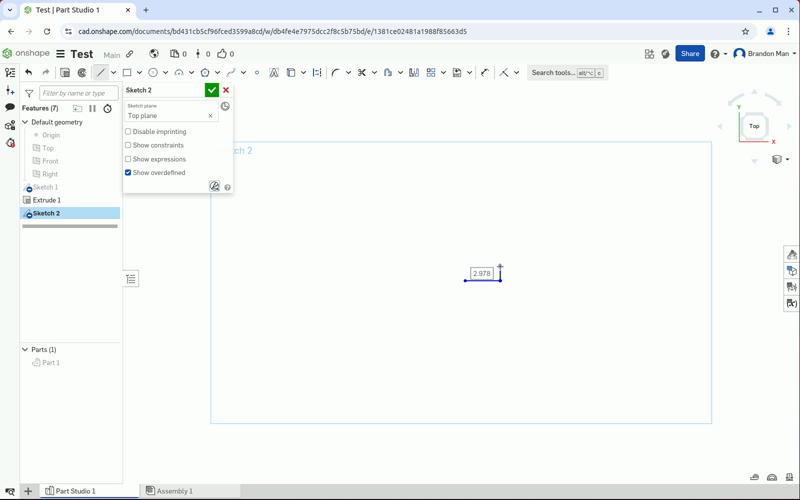
mouse_move(530, 266)
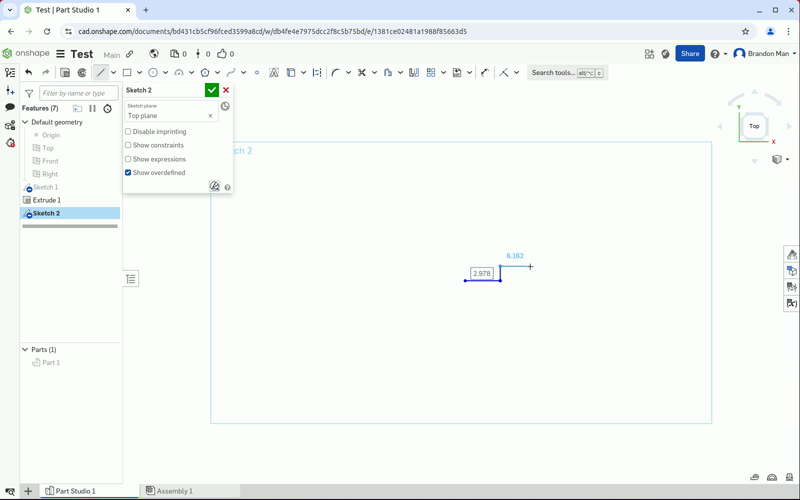
mouse_move(465, 266)
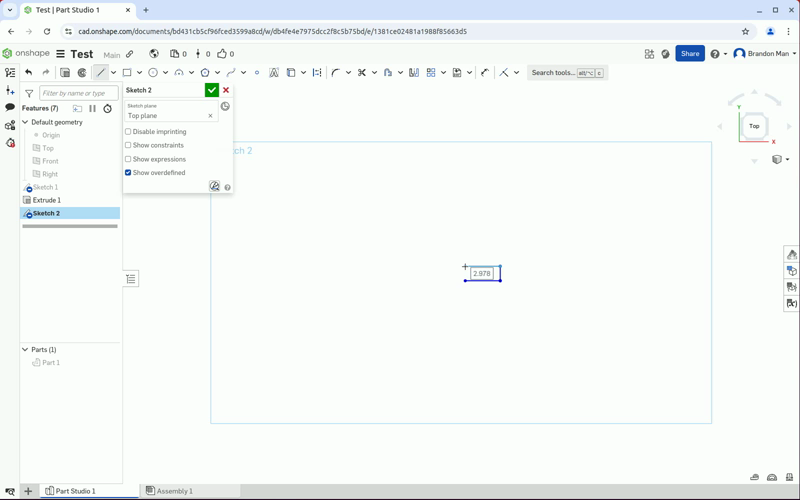
click(465, 266)
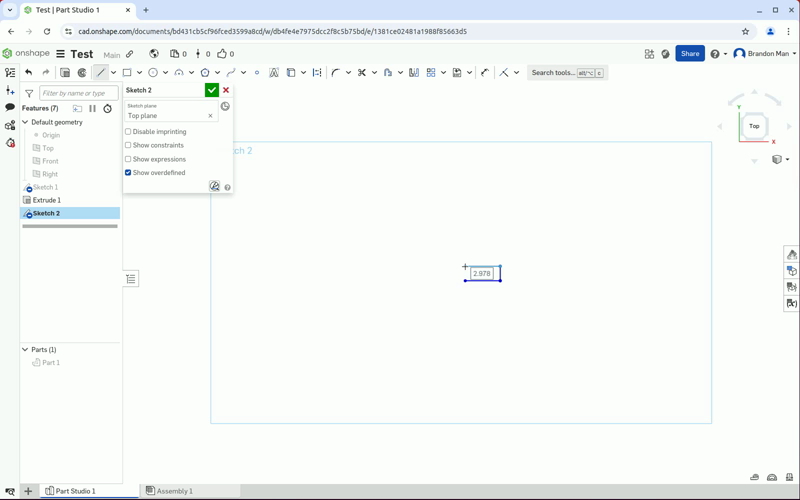
key_up(shift)
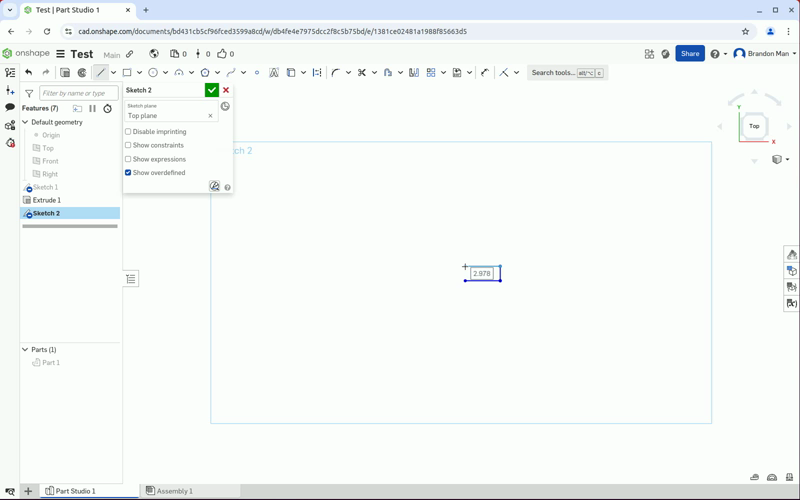
mouse_move(495, 266)
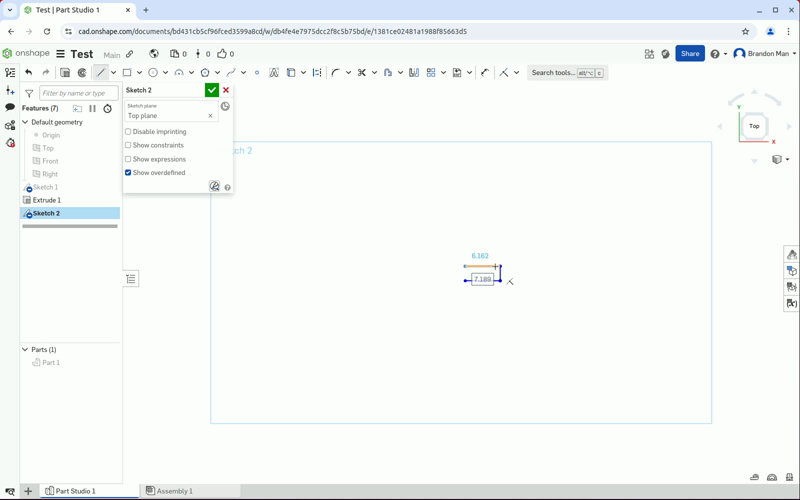
key_down(shift)
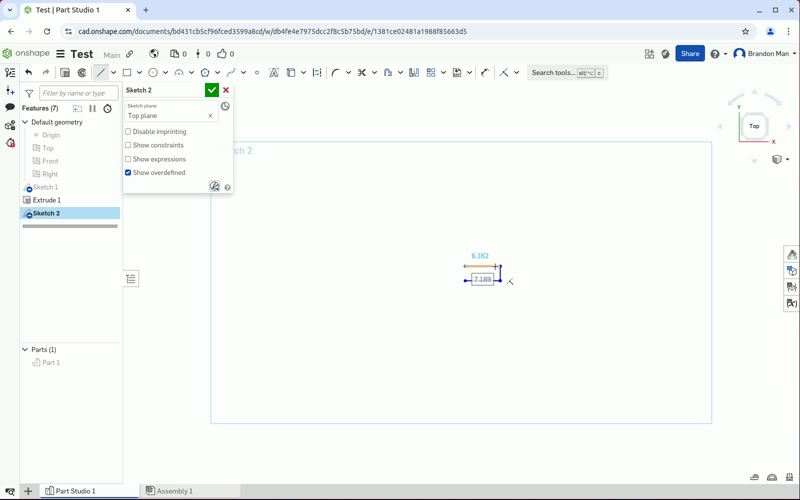
mouse_move(465, 280)
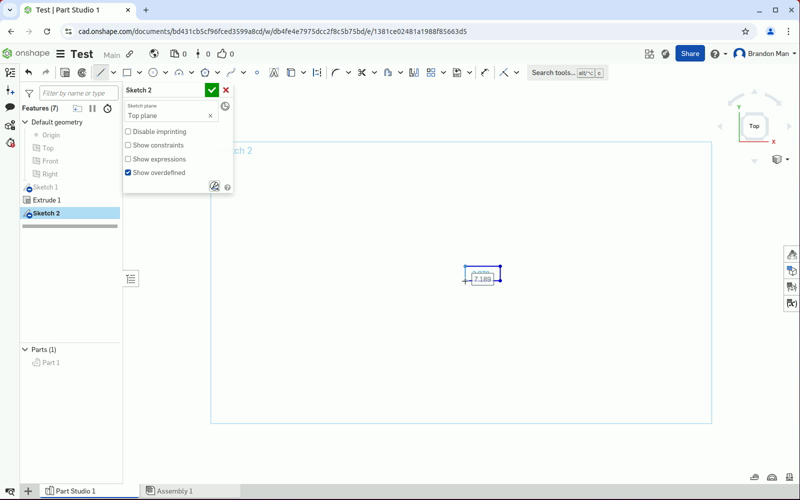
key_up(shift)
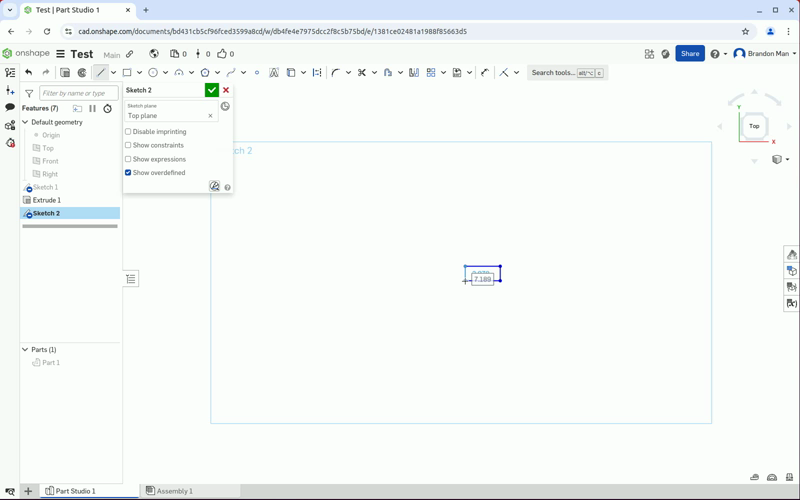
click(465, 280)
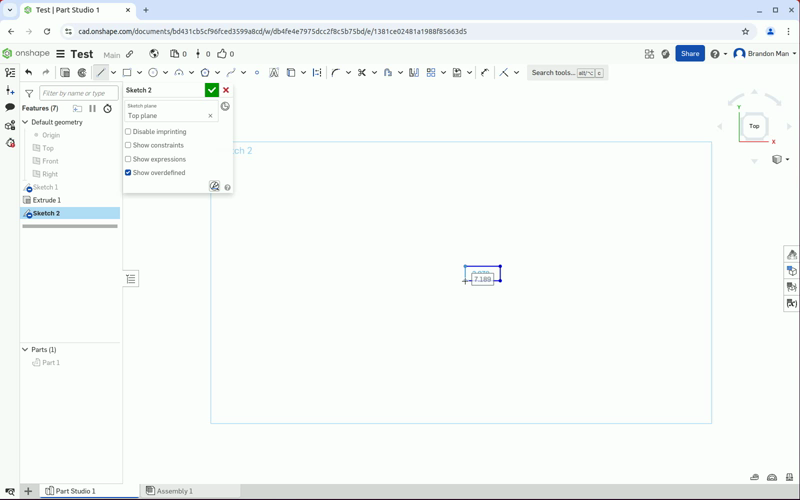
key(esc)
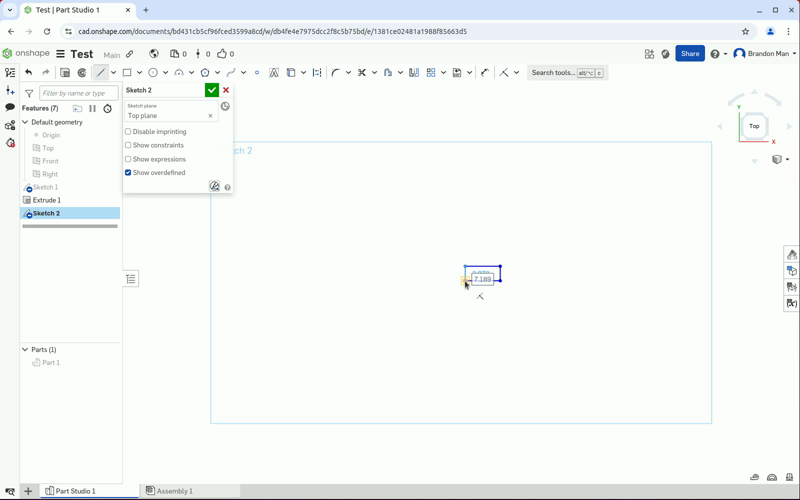
mouse_move(474, 270)
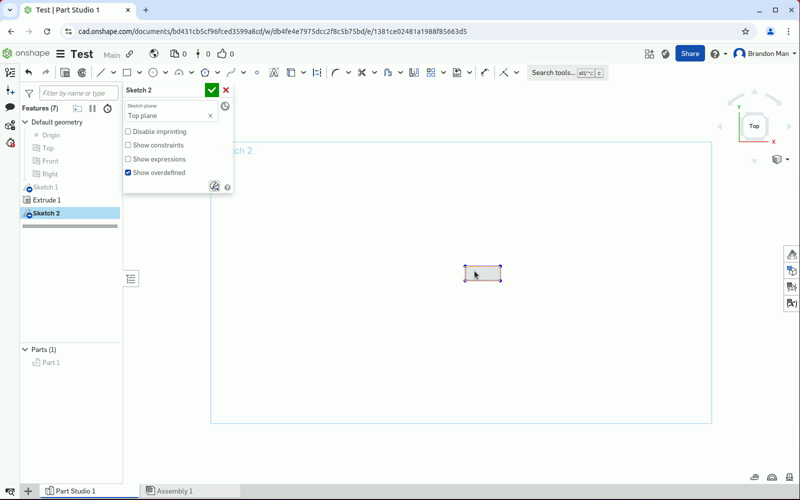
scroll(6)
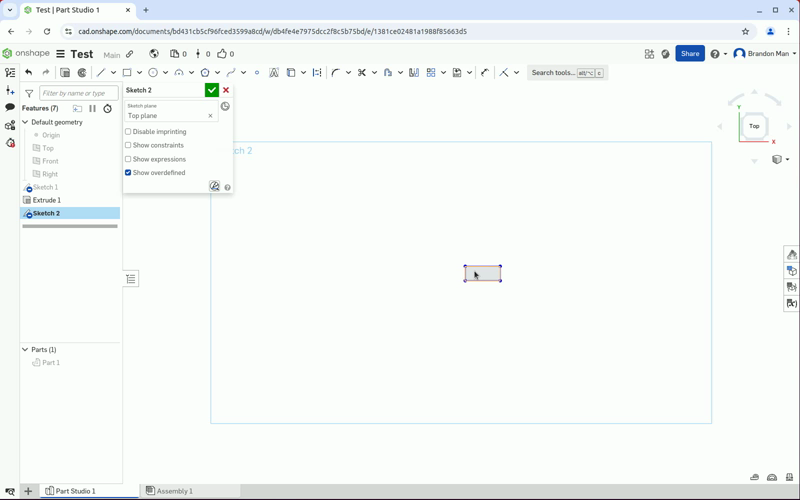
scroll(6)
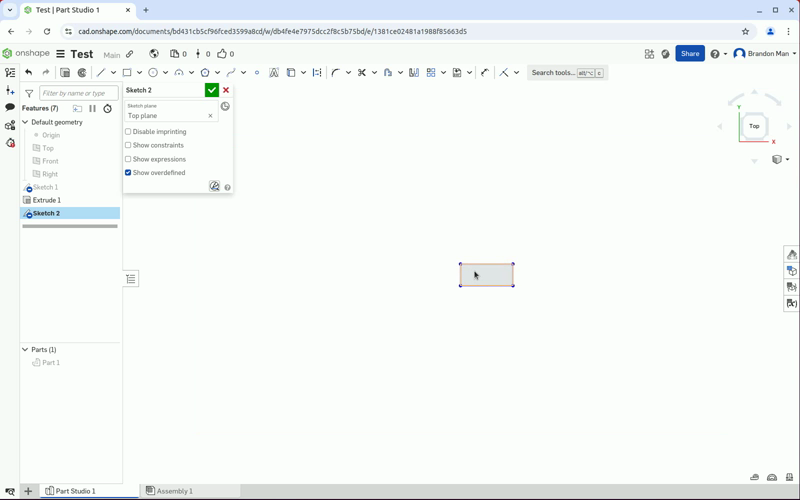
scroll(6)
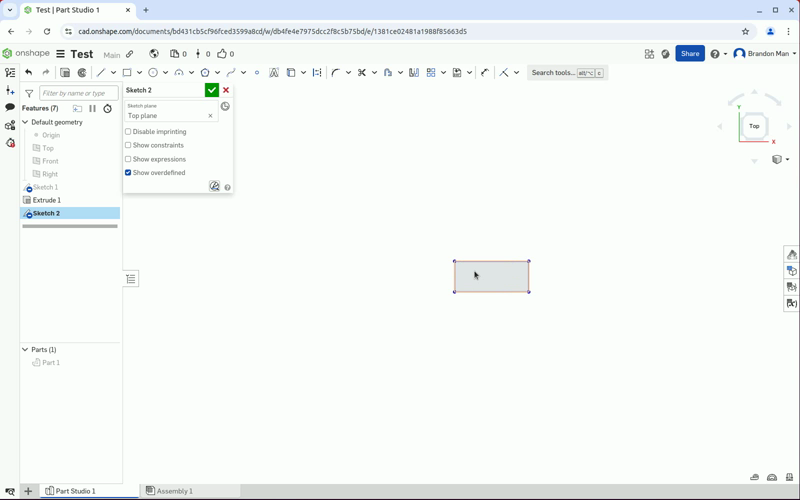
scroll(6)
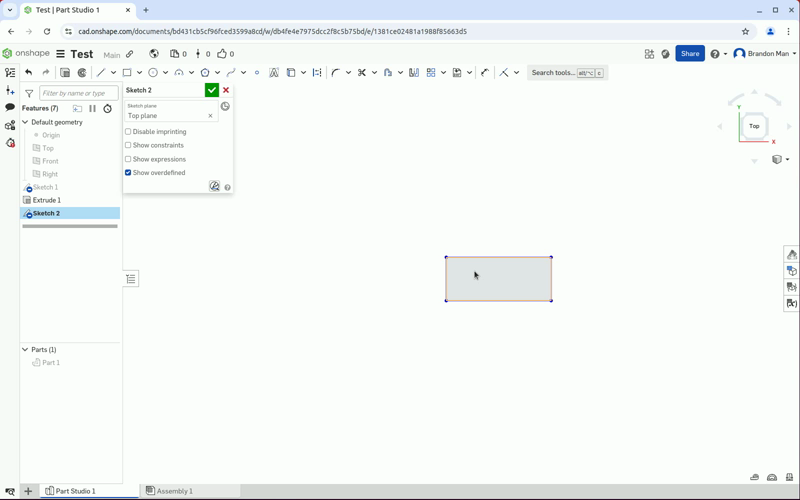
scroll(6)
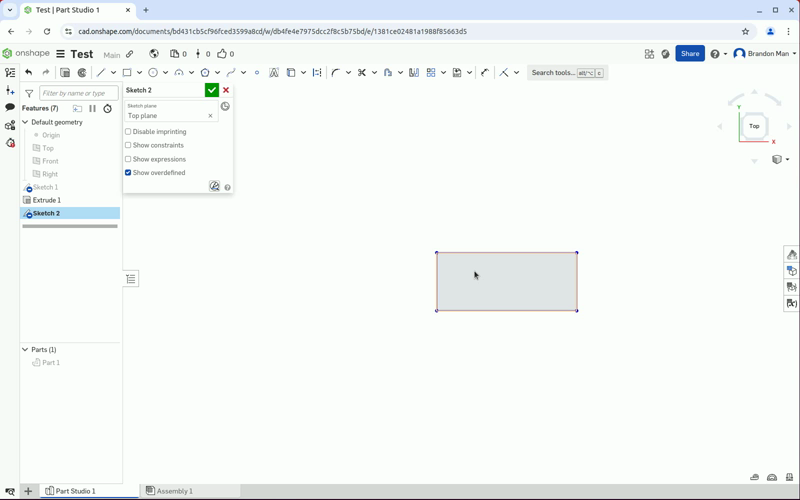
scroll(6)
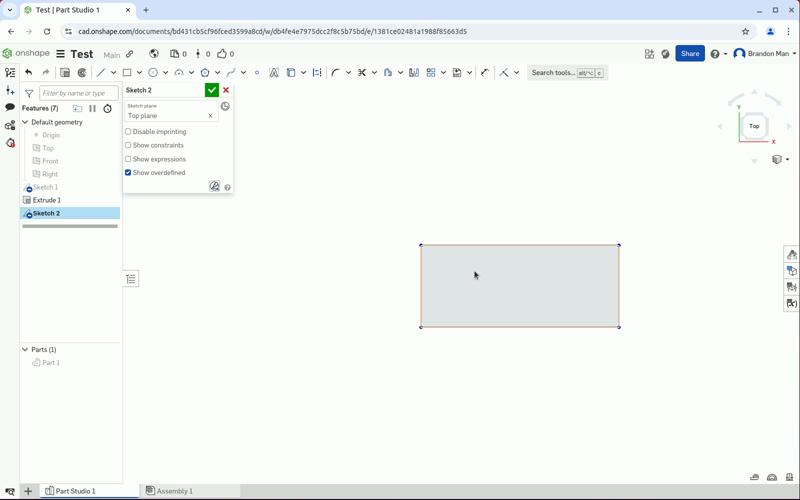
scroll(6)
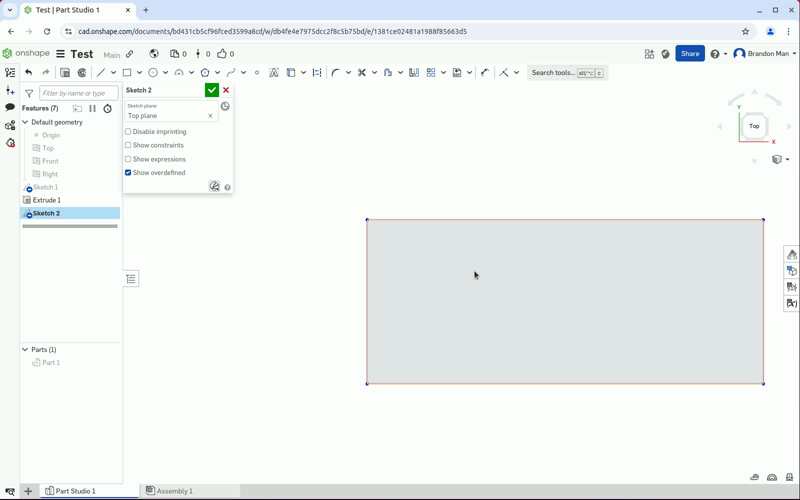
click(474, 270)
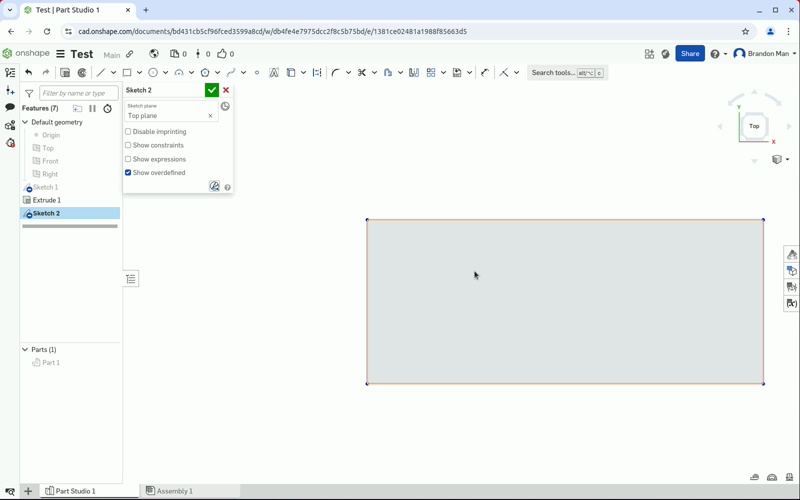
scroll(-6)
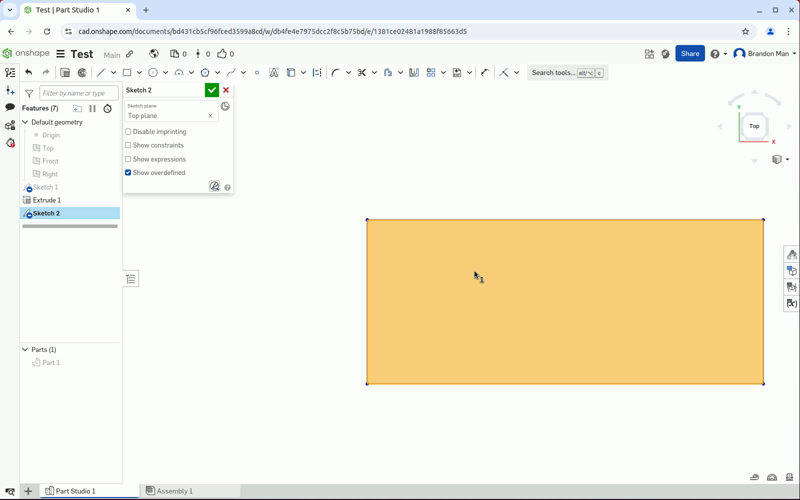
scroll(-6)
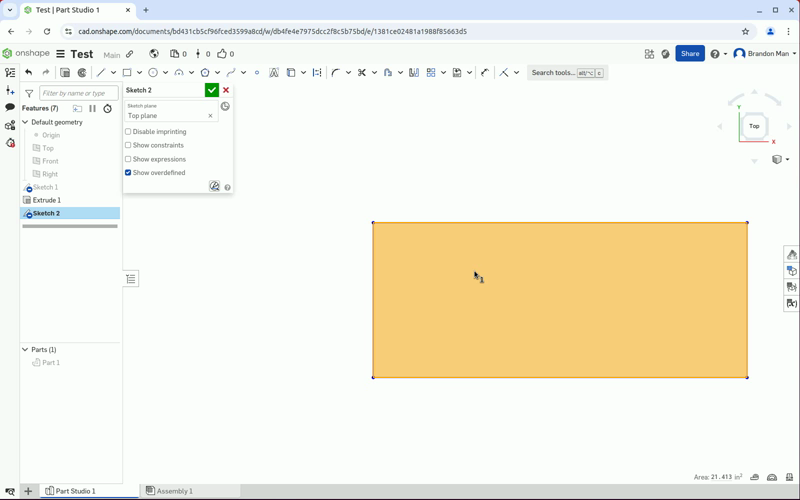
scroll(-6)
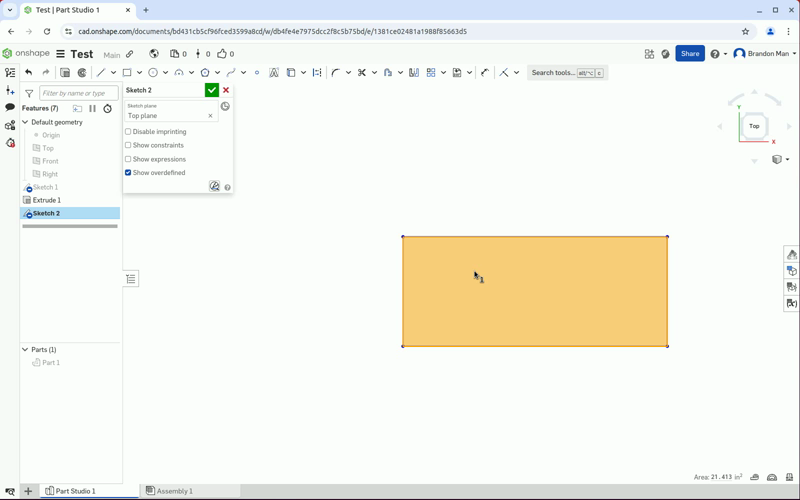
scroll(-6)
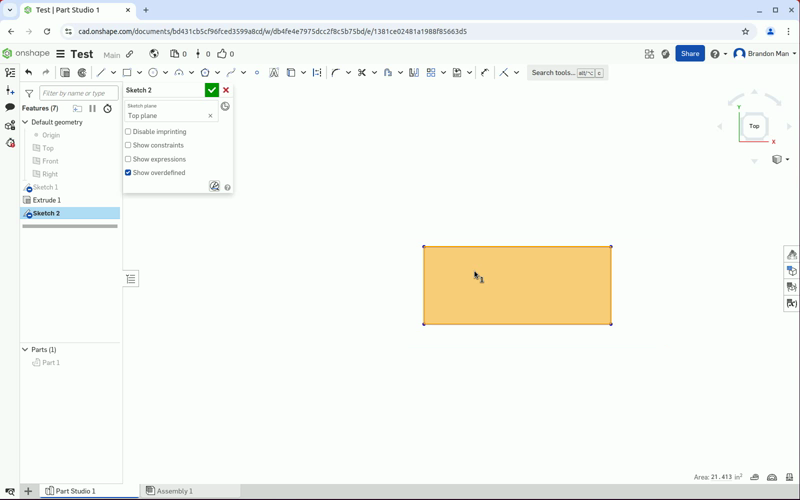
scroll(-6)
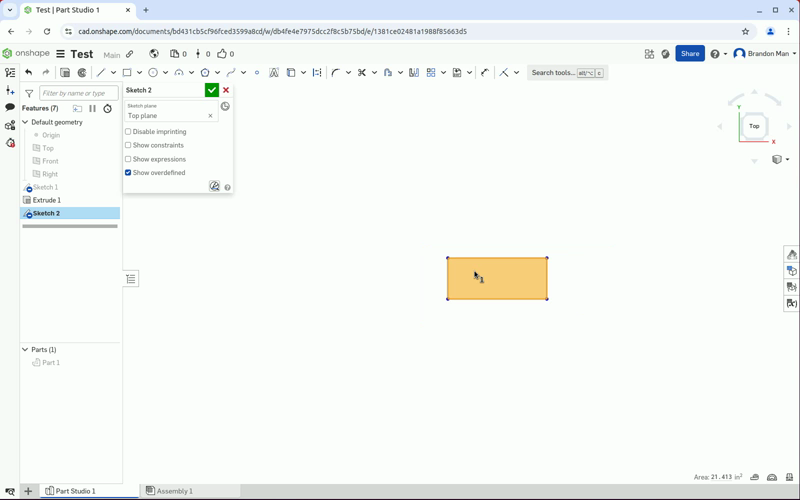
scroll(-6)
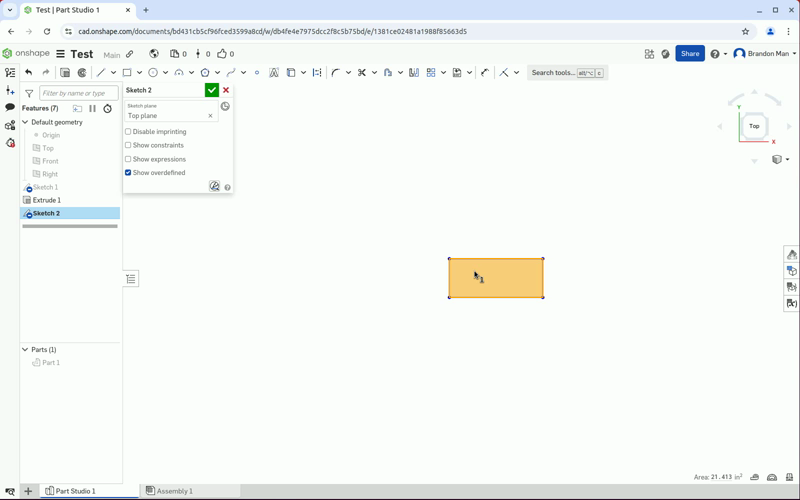
scroll(-6)
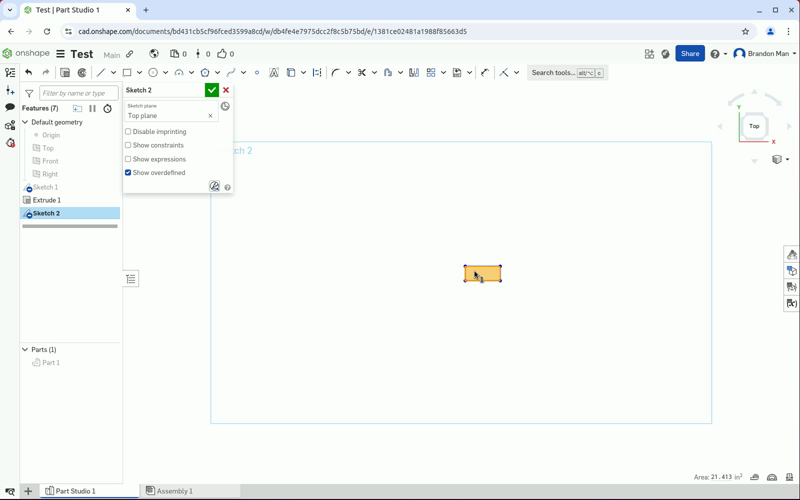
mouse_move(73, 352)
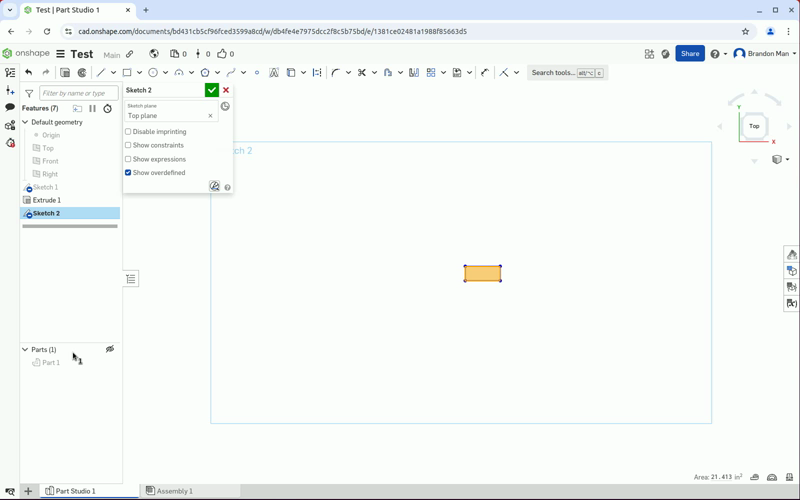
key(shift+y)
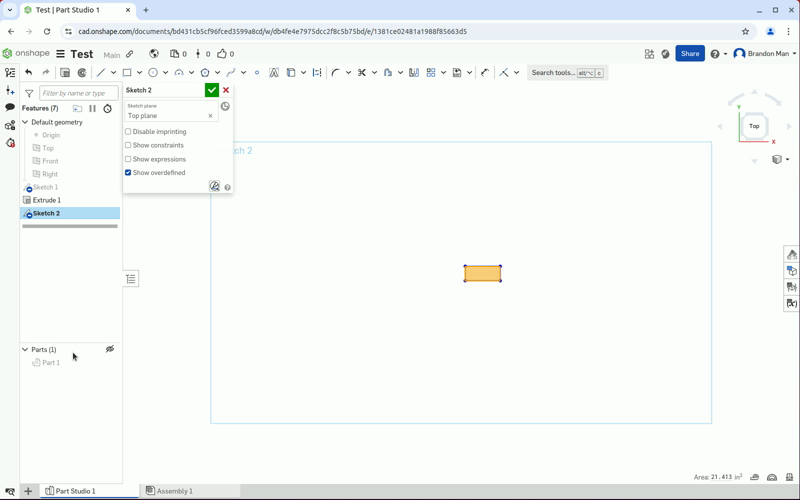
key(shift+e)
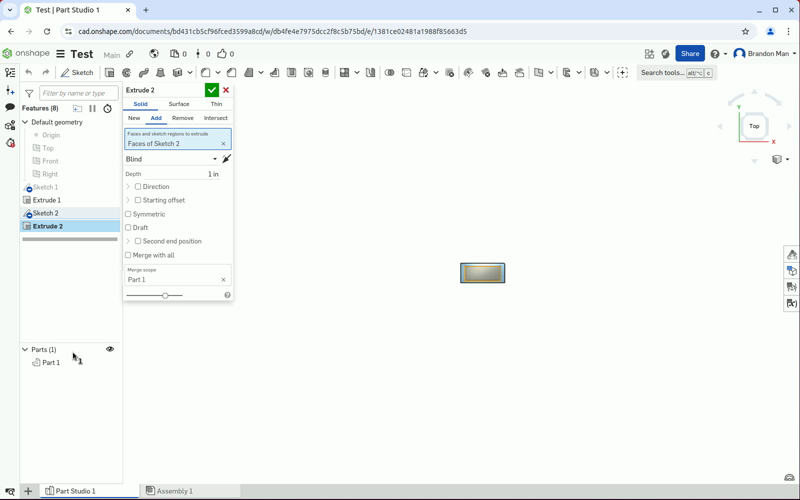
mouse_move(143, 106)
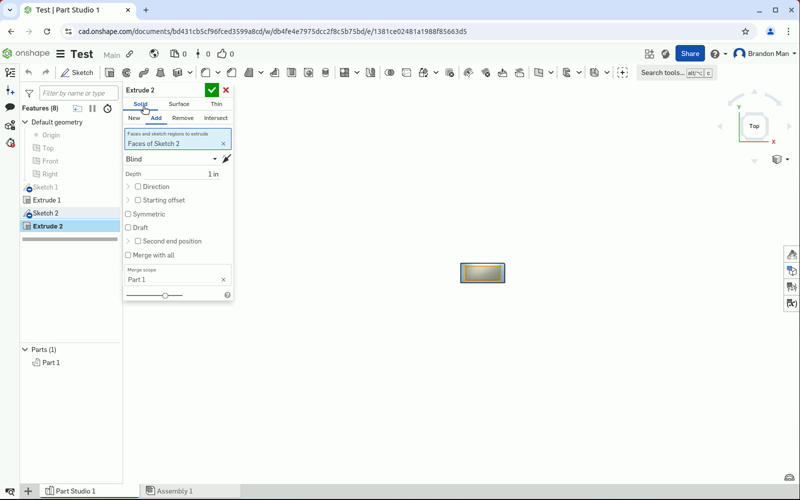
click(143, 106)
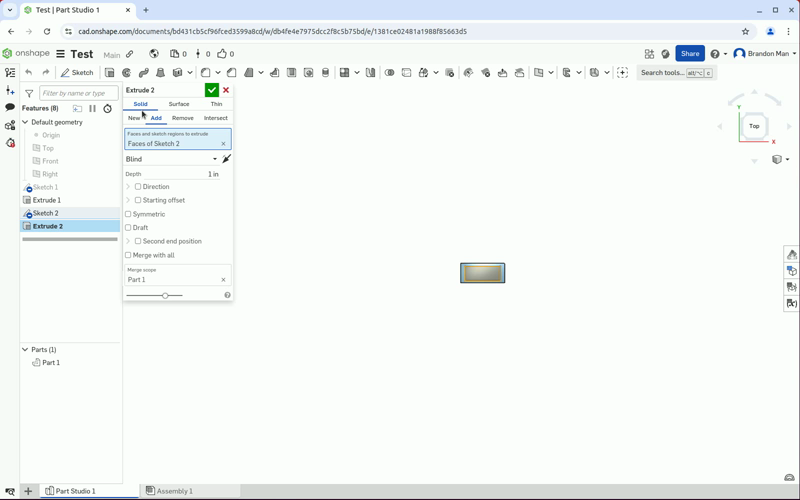
mouse_move(137, 120)
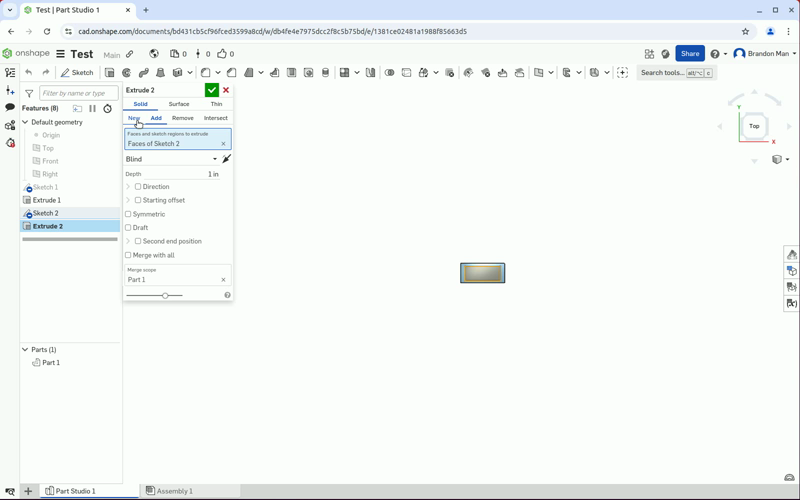
click(137, 120)
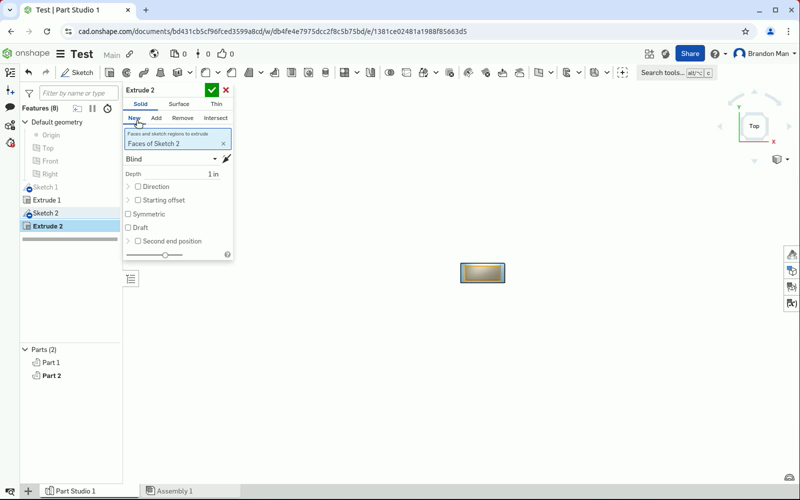
key(tab, 4)
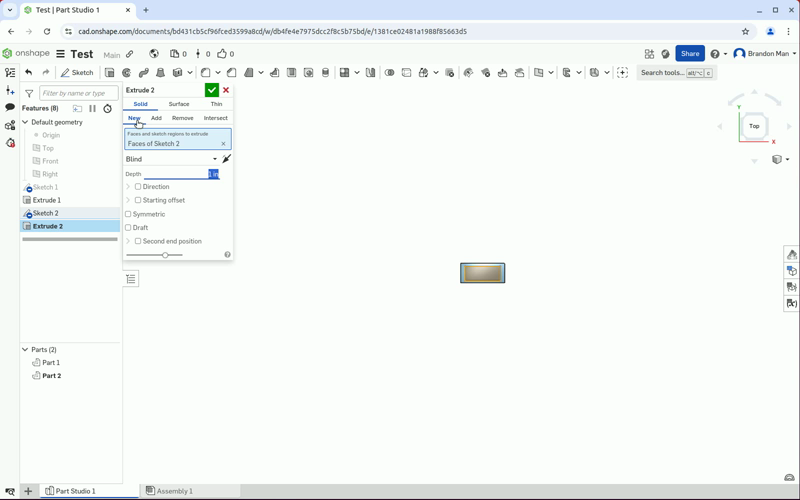
text(-0.241)
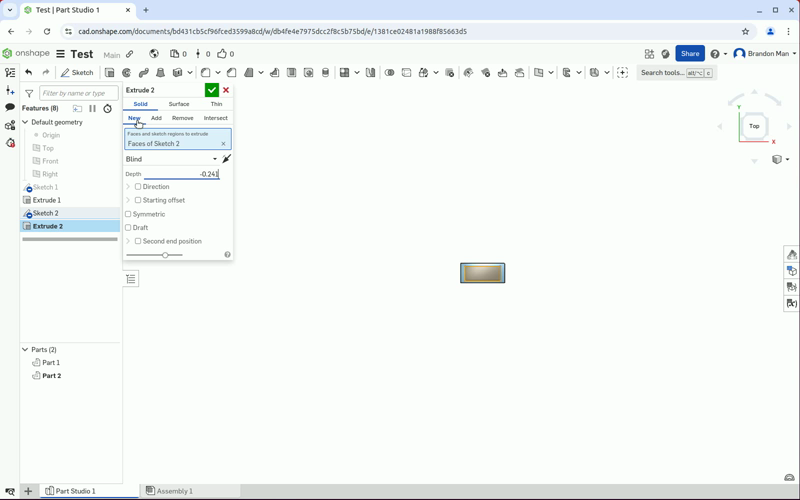
key(enter)
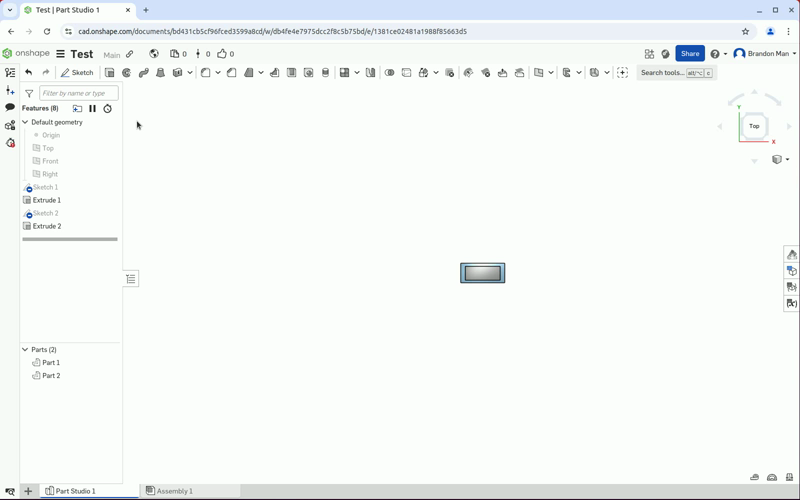
key(shift+h)
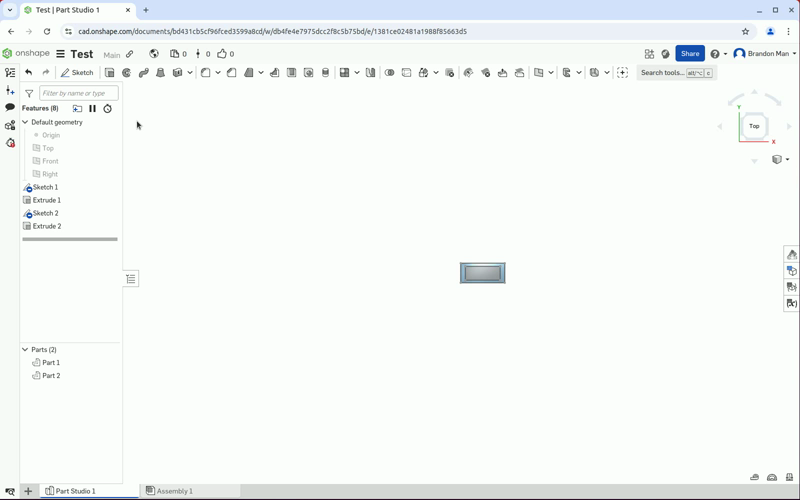
key(shift+h)
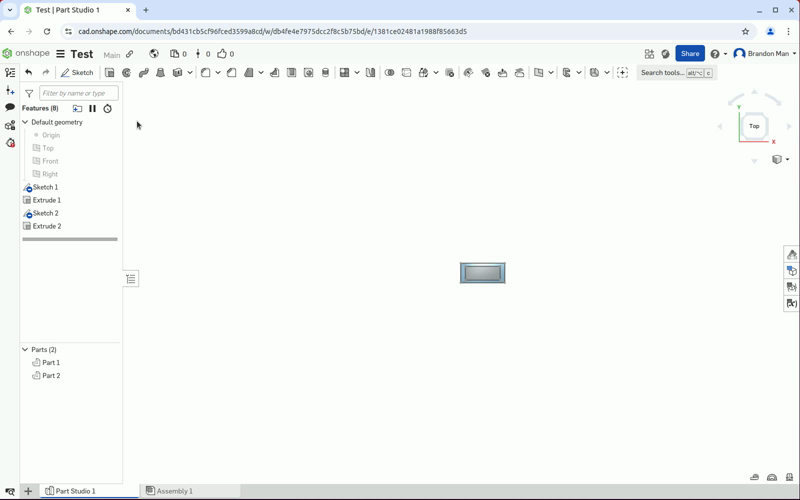
key(shift+7)
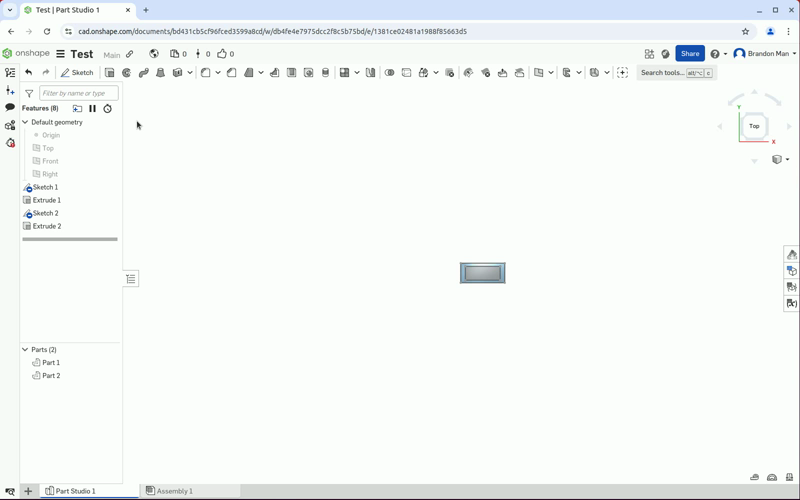
key(up, 3)
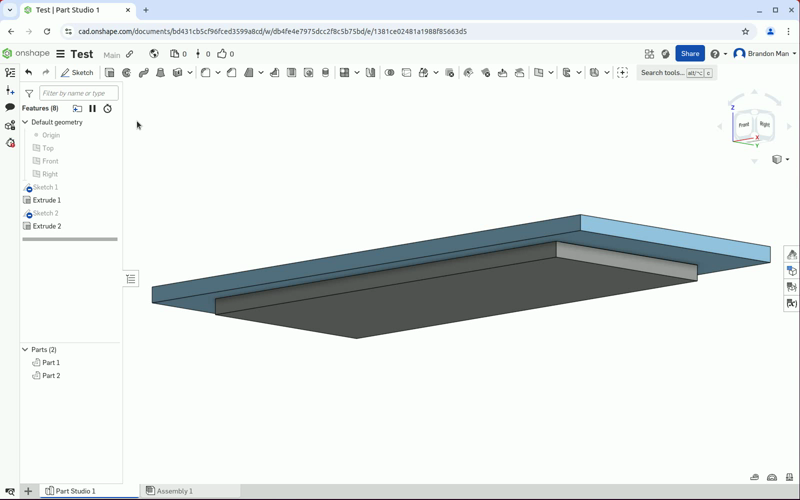
key(left, 3)
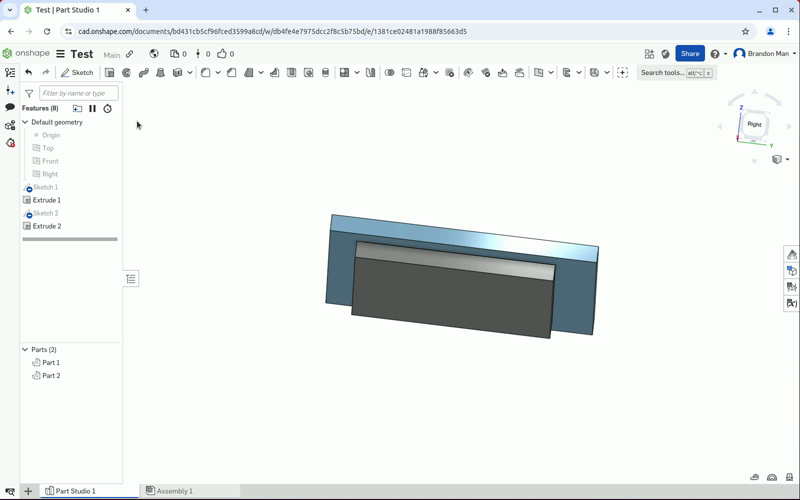
key(right, 3)
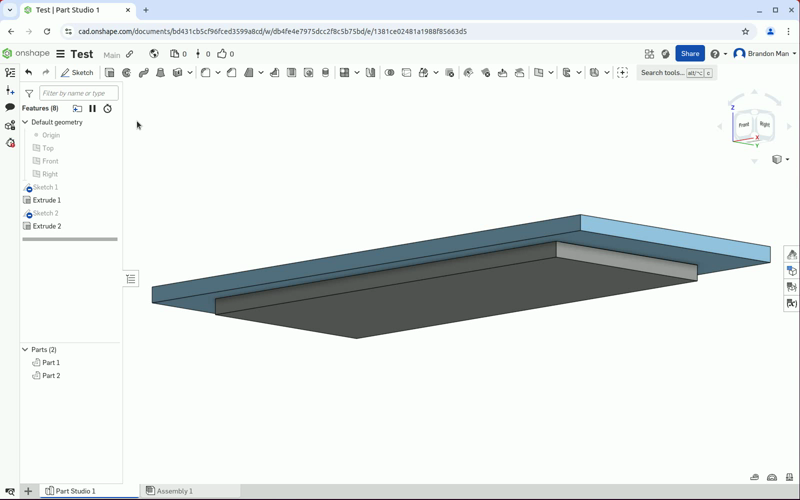
key(down, 3)
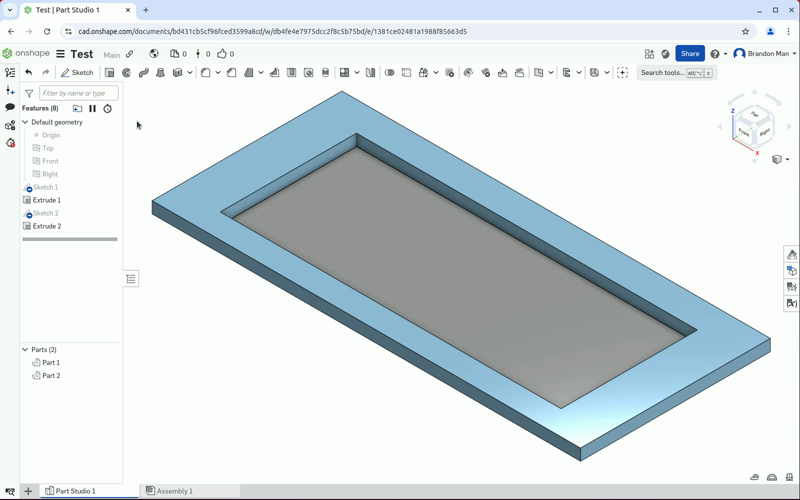
mouse_move(73, 189)
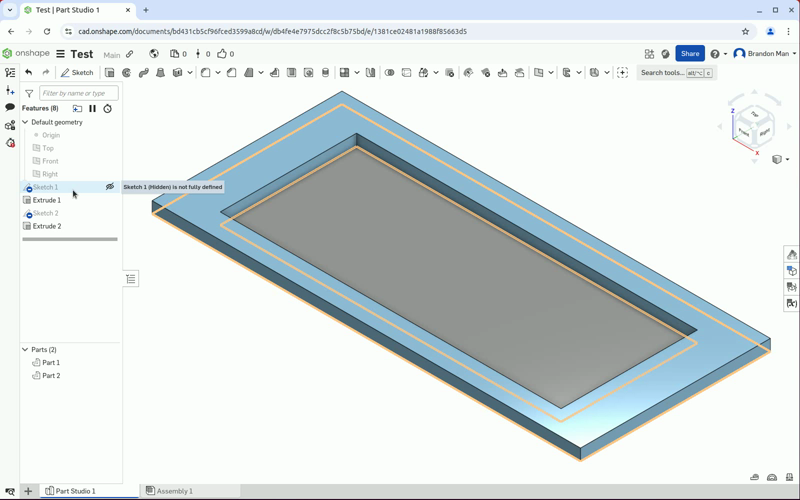
click(73, 189)